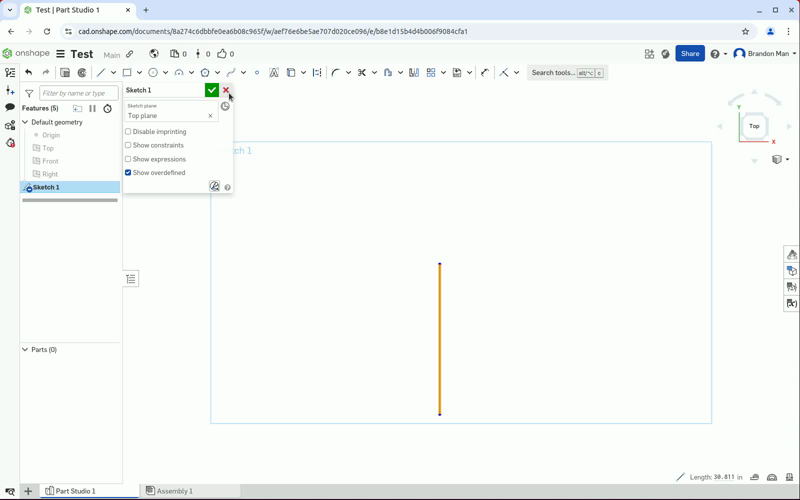
key(shift+h)
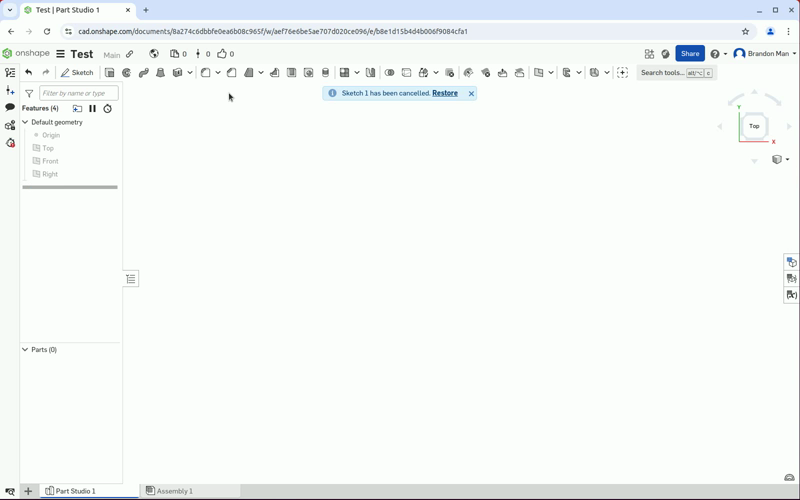
mouse_move(73, 352)
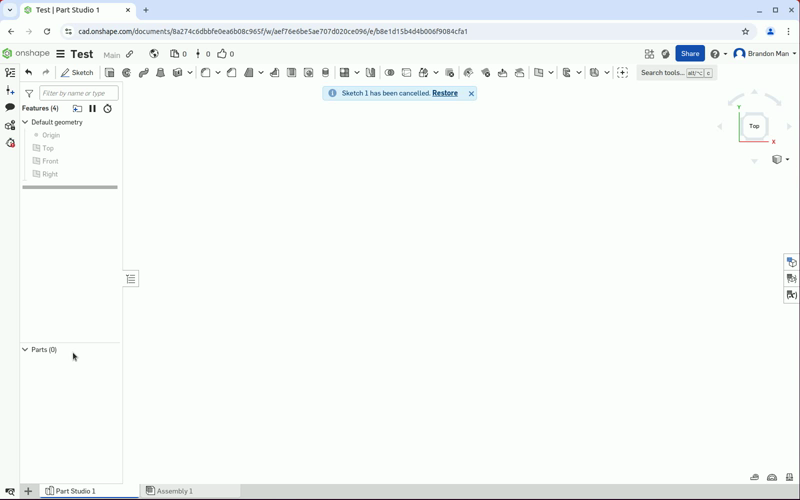
key(y)
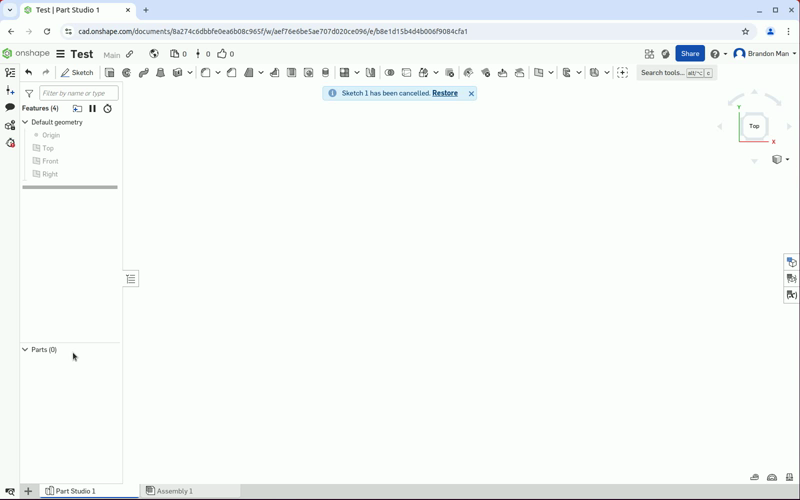
key(shift+p)
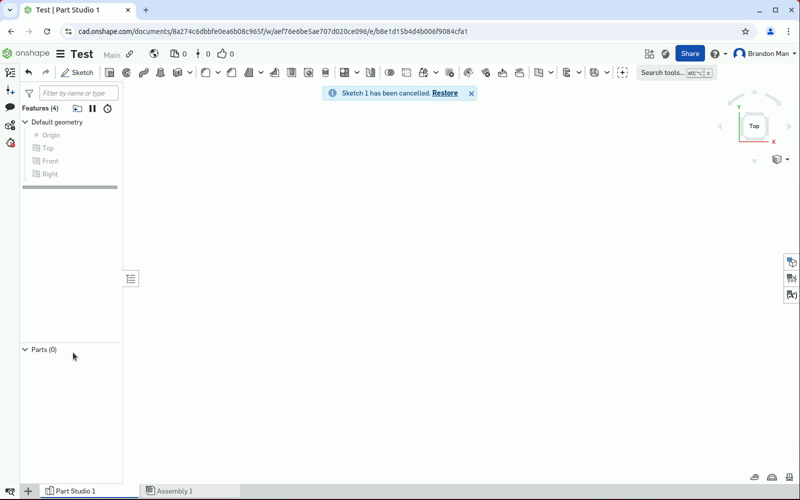
key(space)
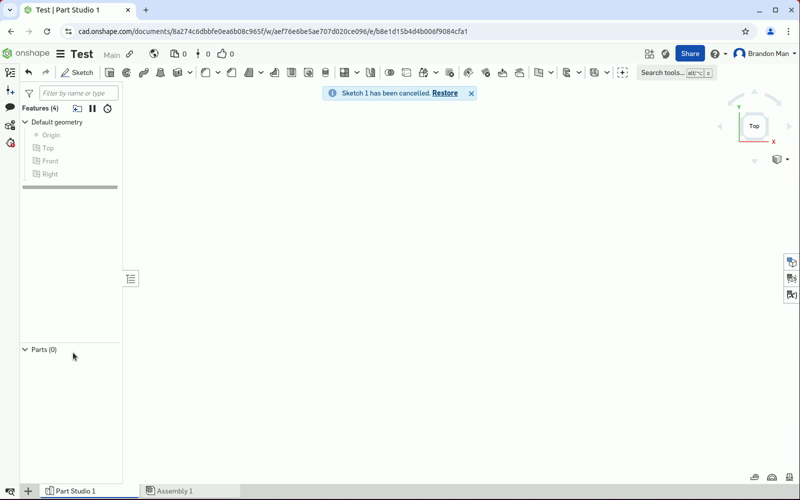
key_down(shift)
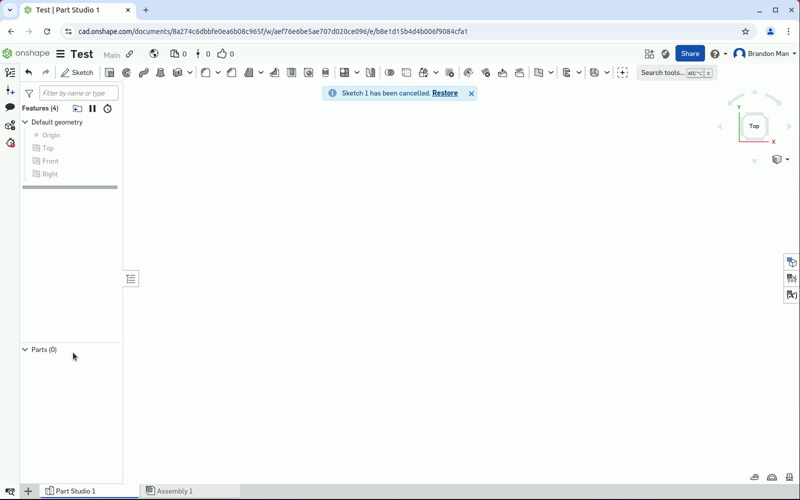
key(up)
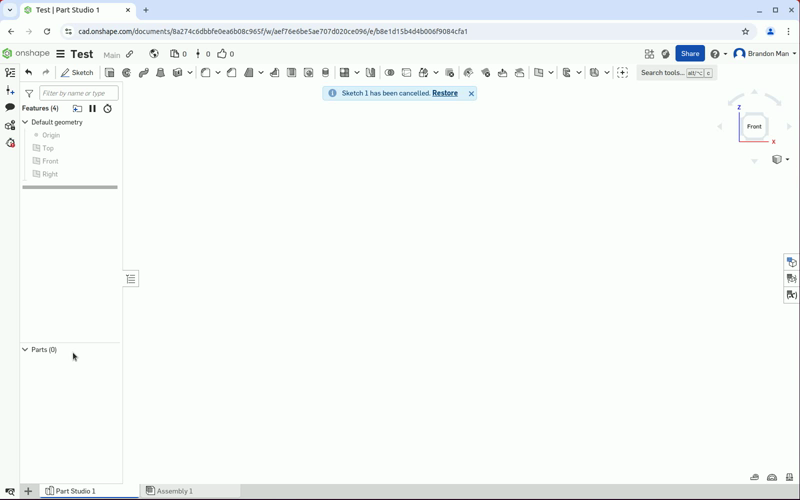
key_up(shift)
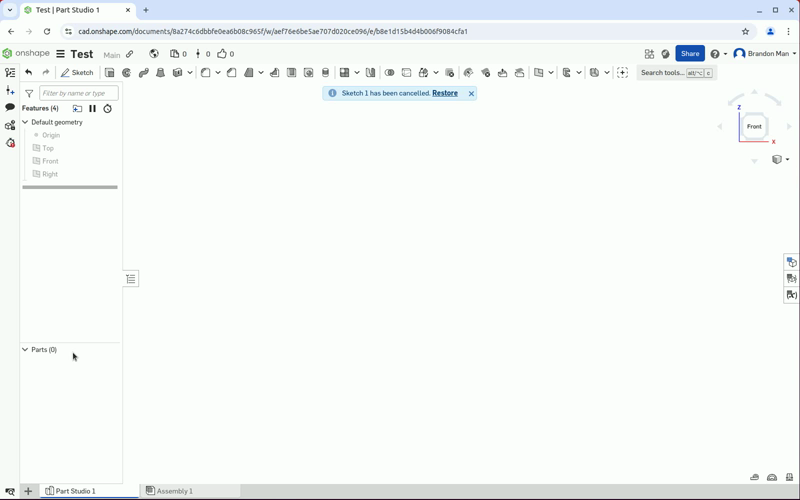
mouse_move(73, 352)
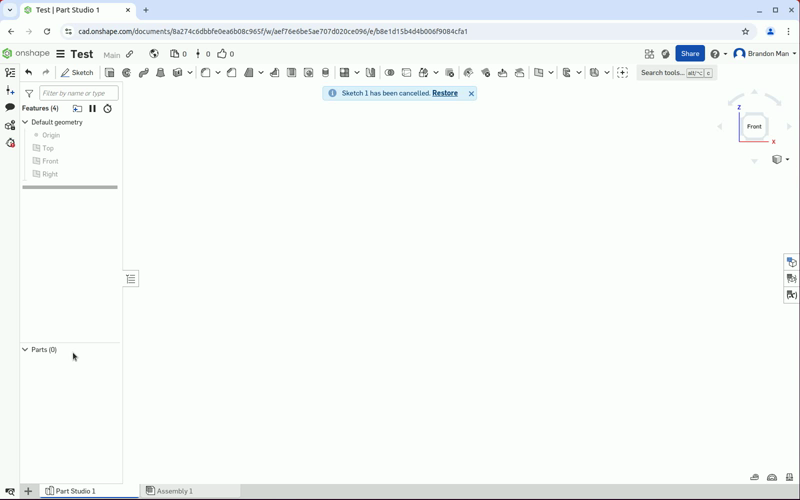
key(shift+y)
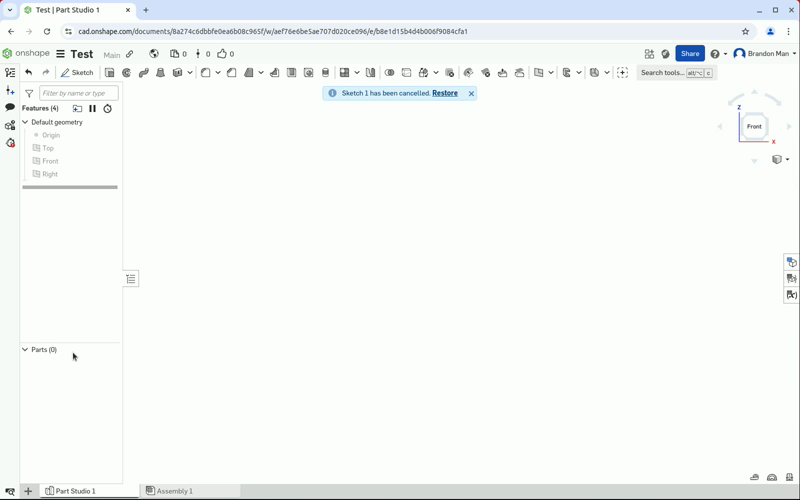
key(shift+s)
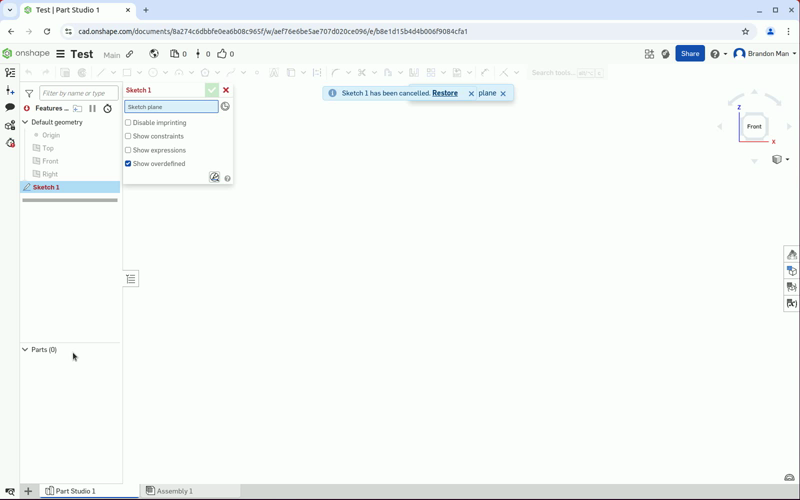
mouse_move(73, 163)
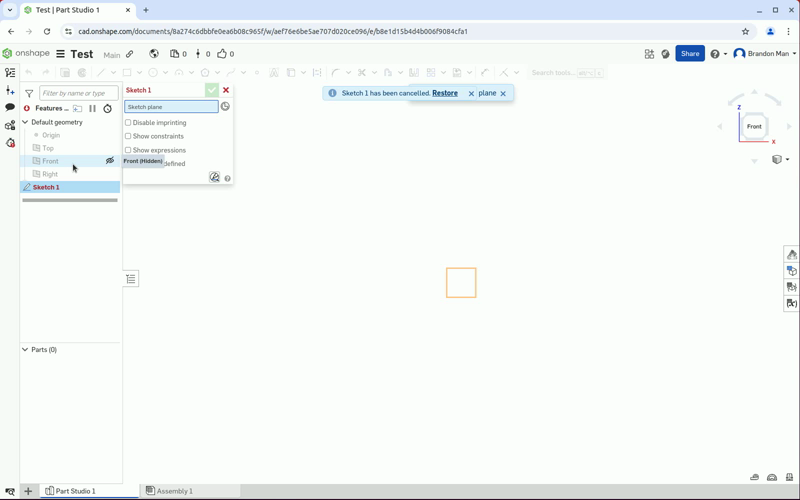
click(73, 163)
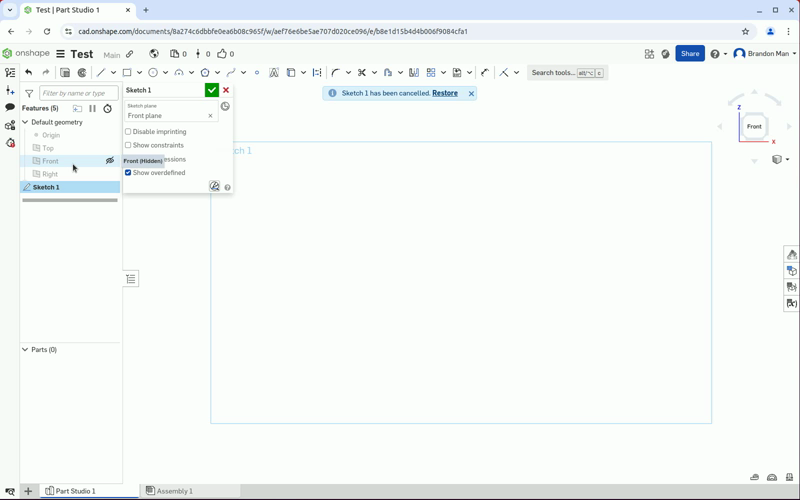
mouse_move(73, 352)
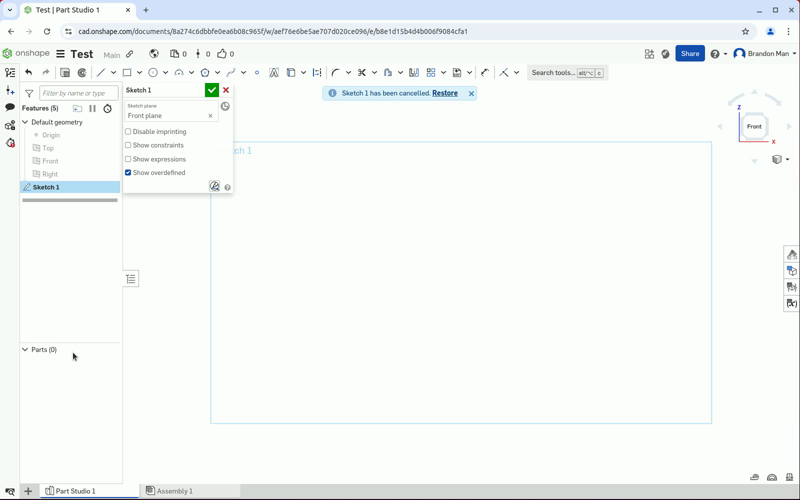
key(y)
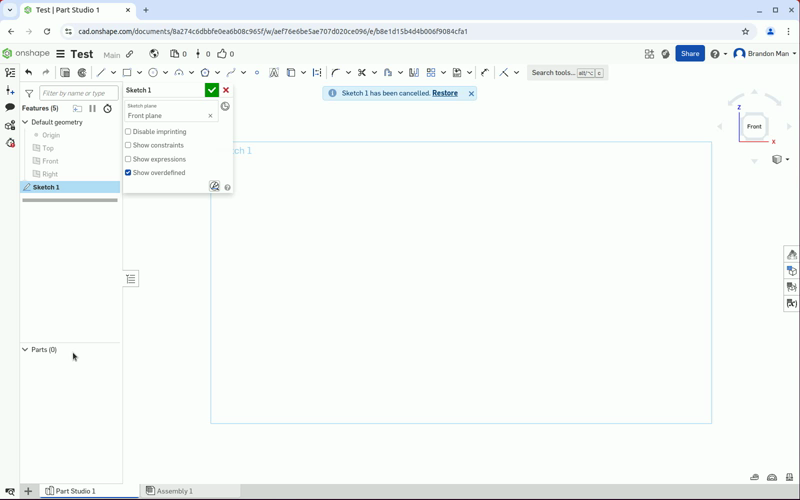
key(l)
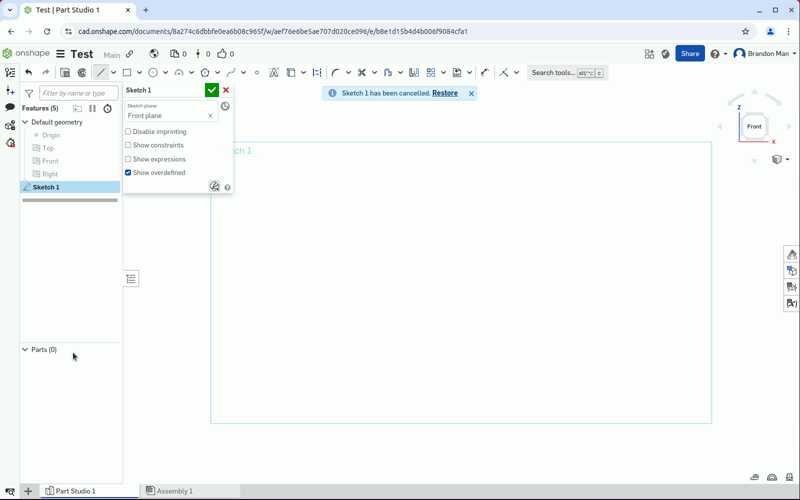
key_down(shift)
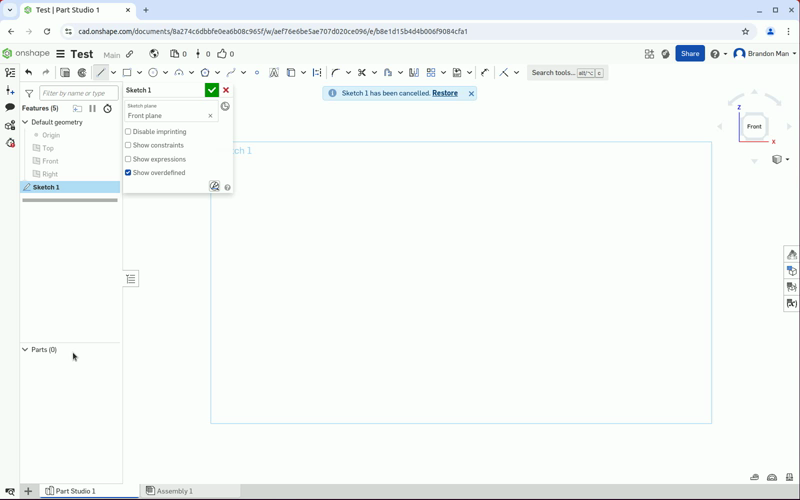
mouse_move(460, 282)
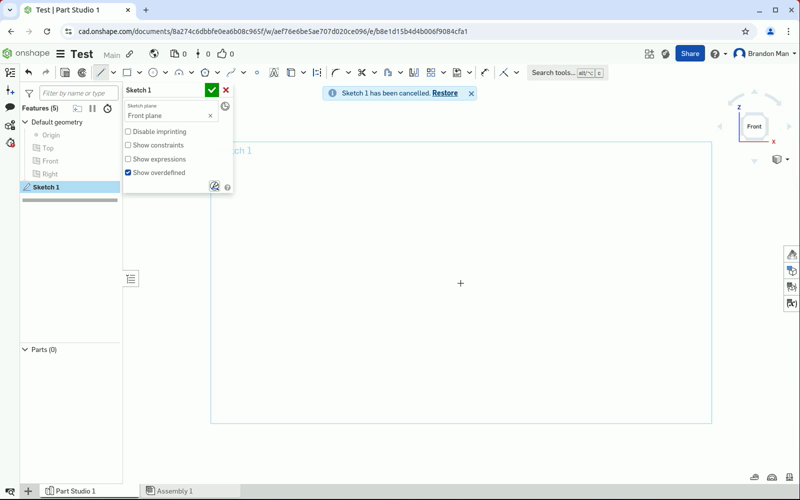
click(460, 282)
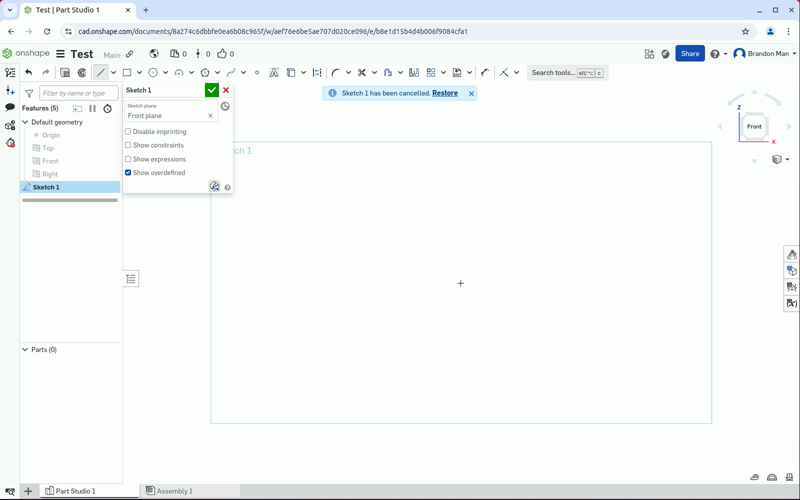
key_up(shift)
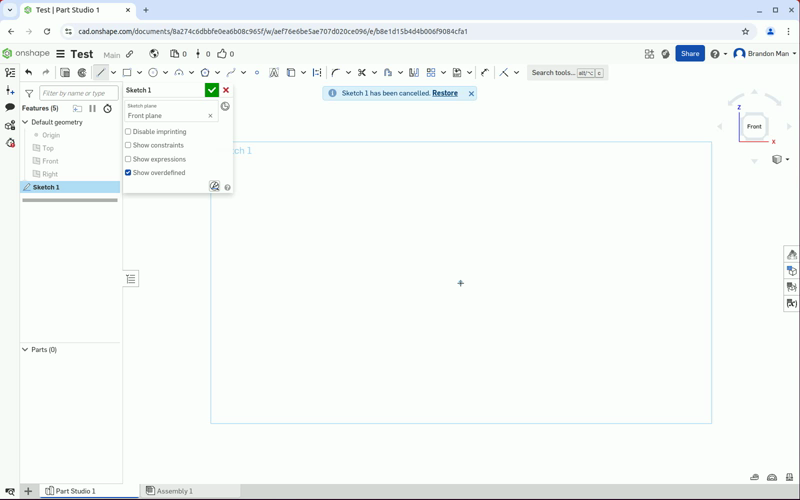
key_down(shift)
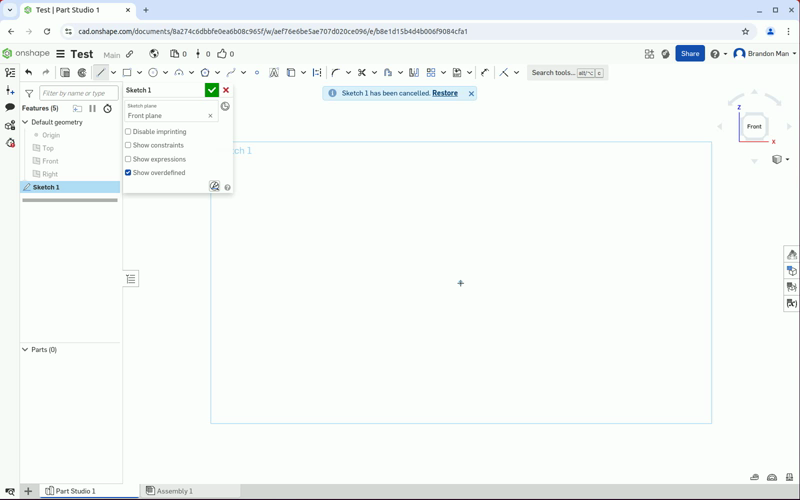
mouse_move(573, 282)
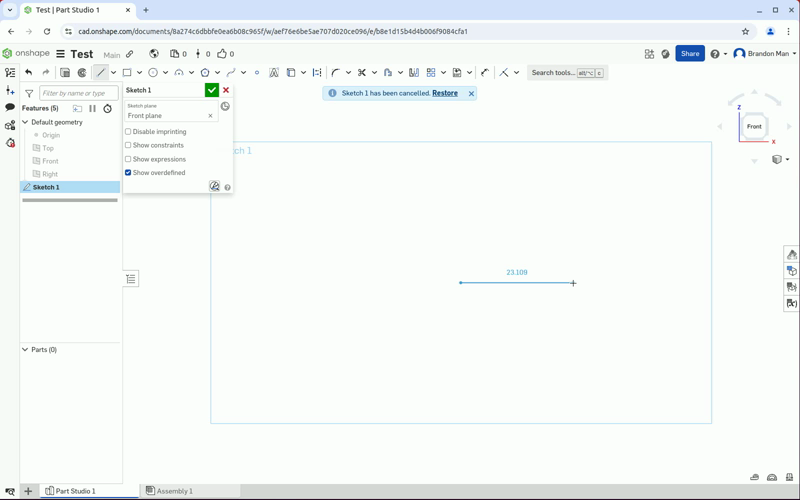
click(573, 282)
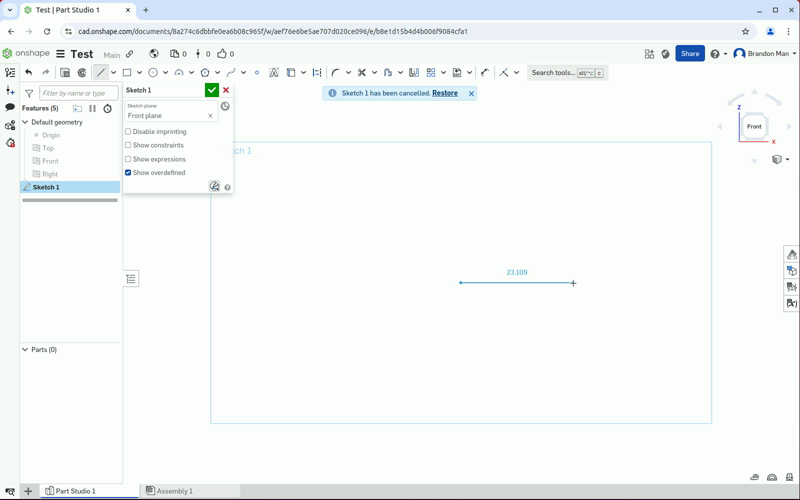
key_up(shift)
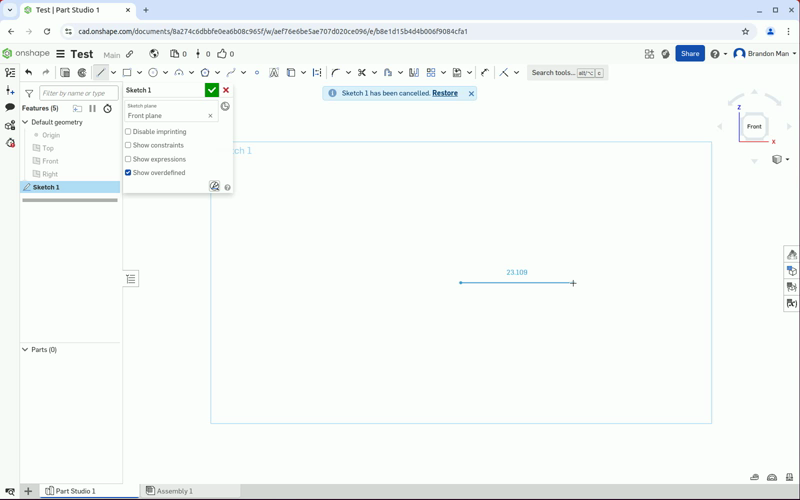
key_down(shift)
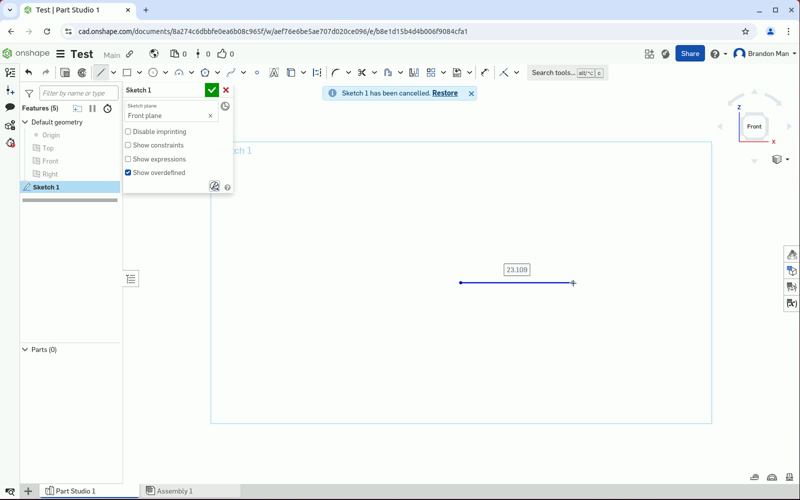
mouse_move(573, 189)
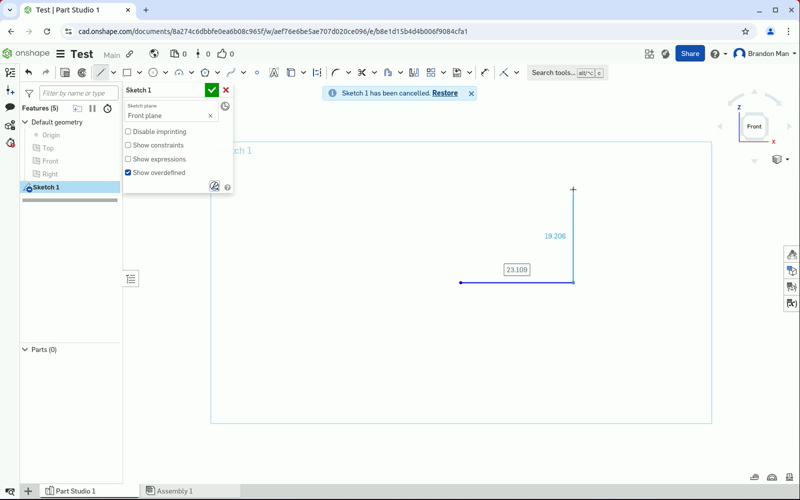
click(573, 189)
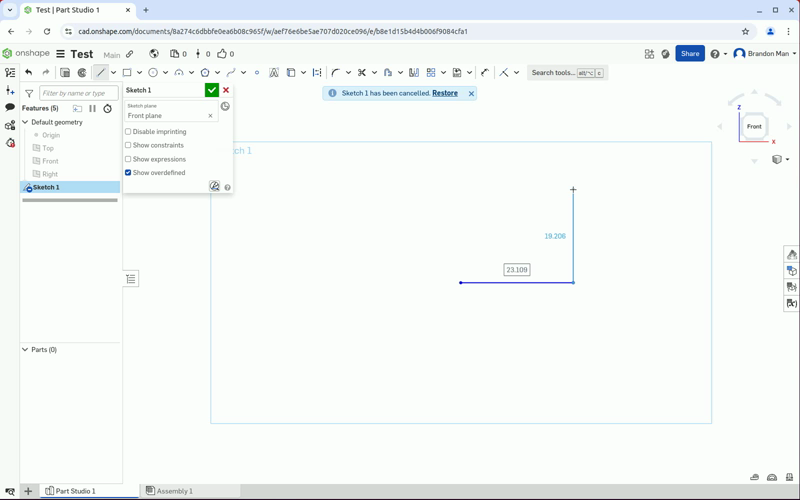
key_up(shift)
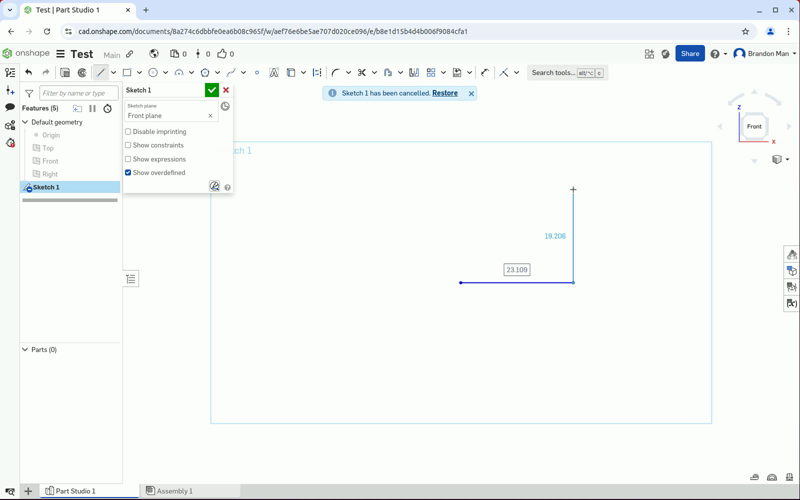
key_down(shift)
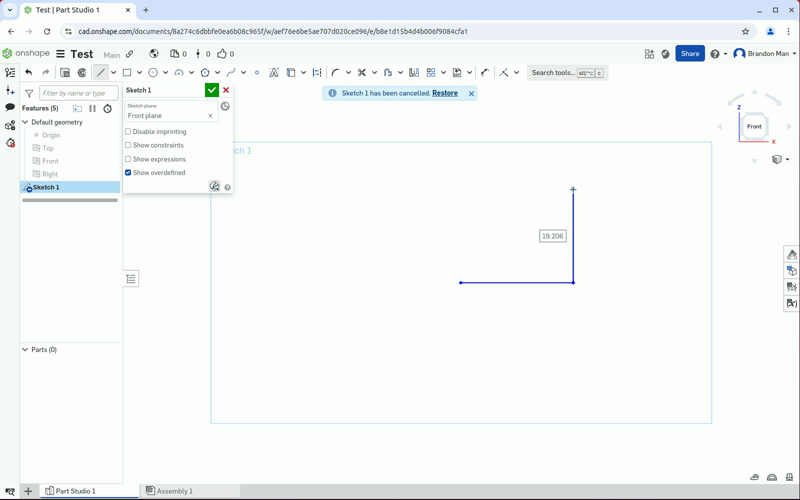
mouse_move(460, 189)
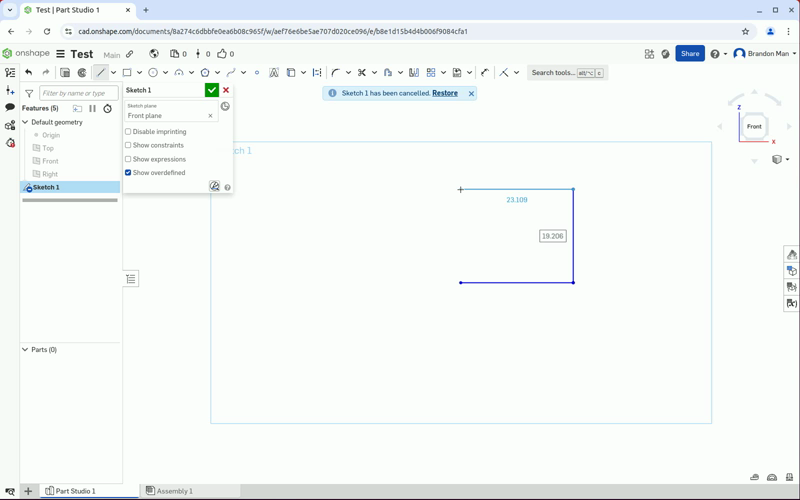
click(460, 189)
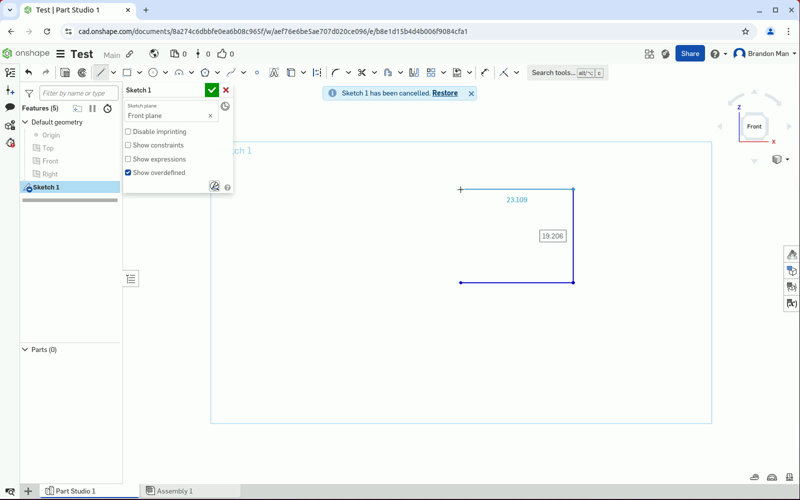
key_up(shift)
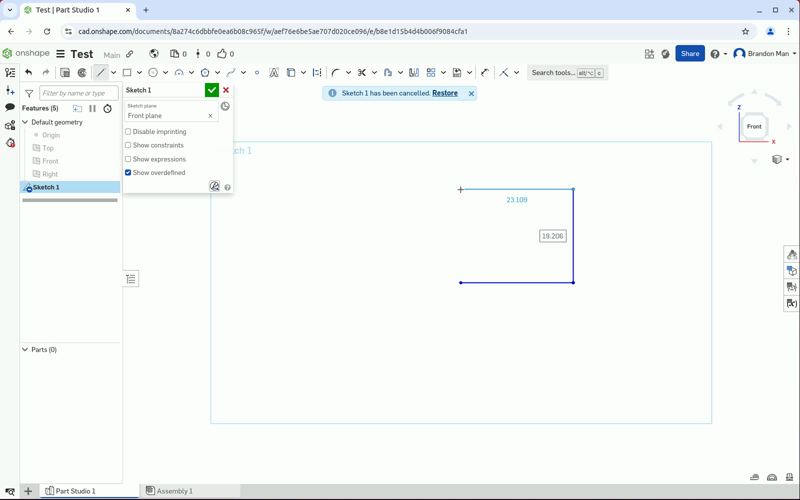
key_down(shift)
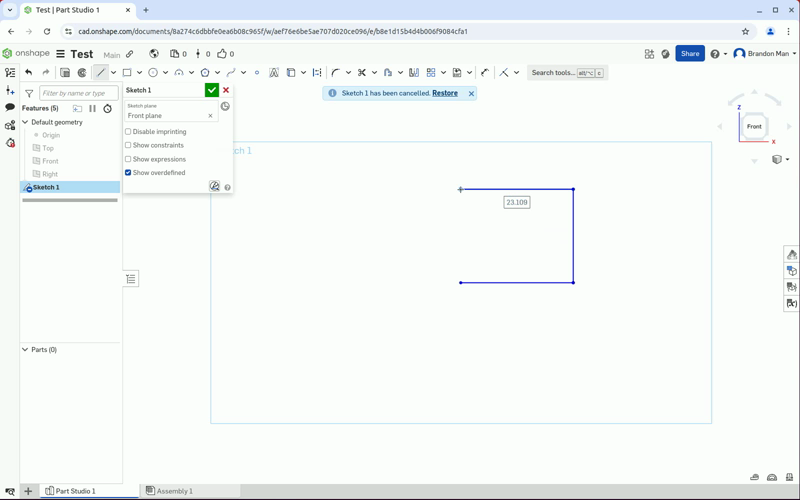
mouse_move(460, 282)
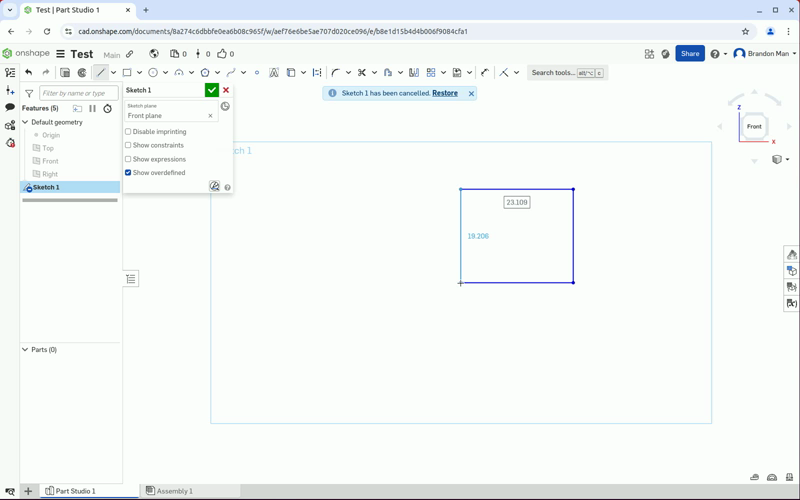
key_up(shift)
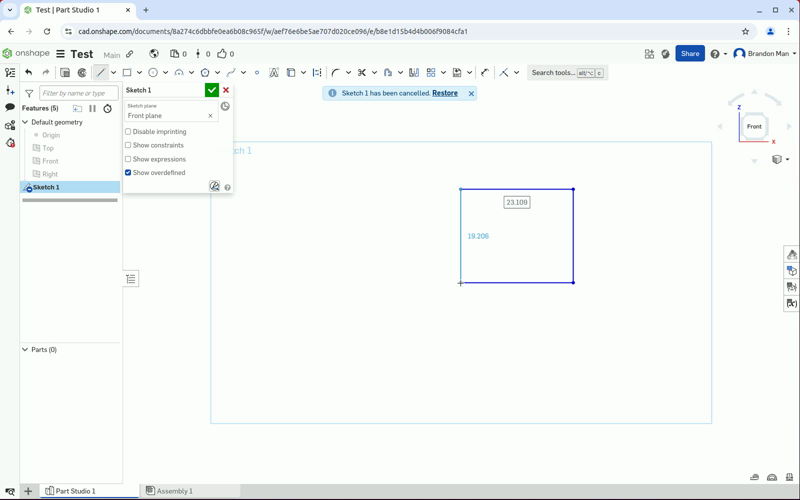
click(460, 282)
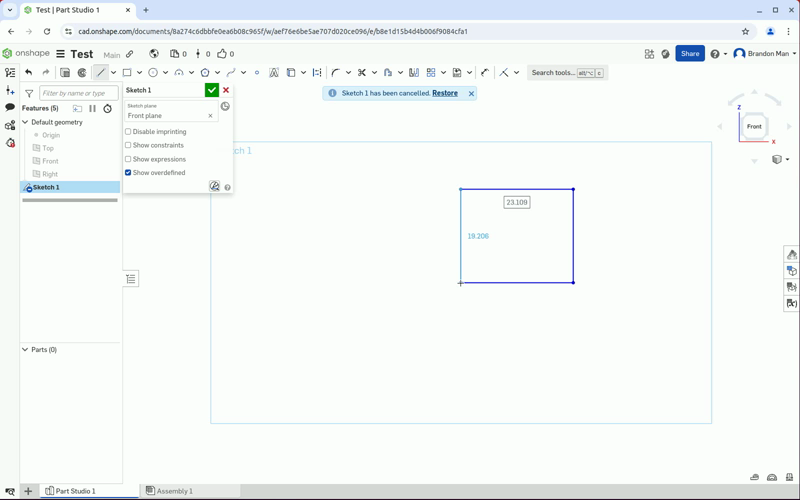
key(esc)
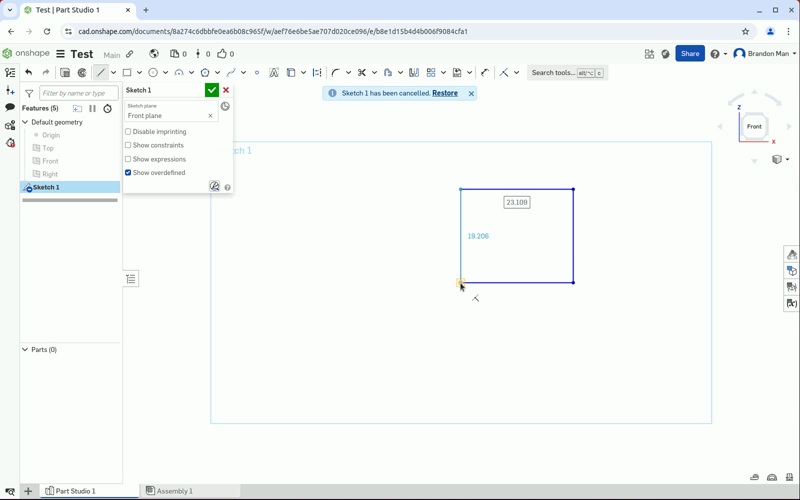
mouse_move(527, 242)
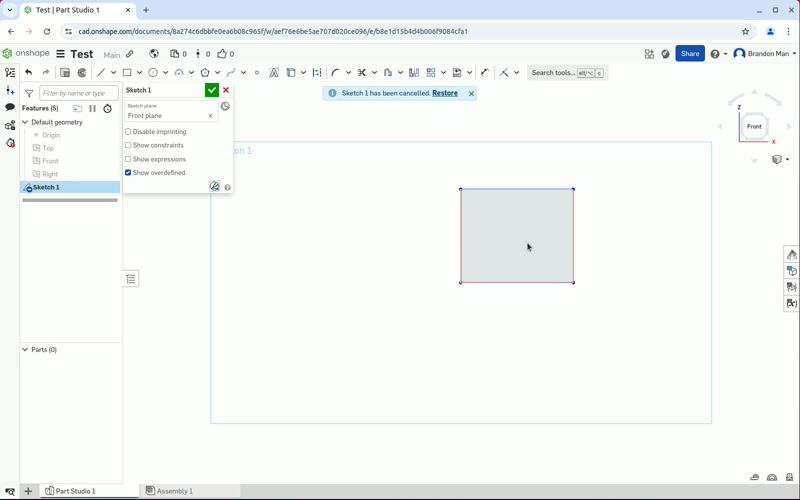
click(527, 242)
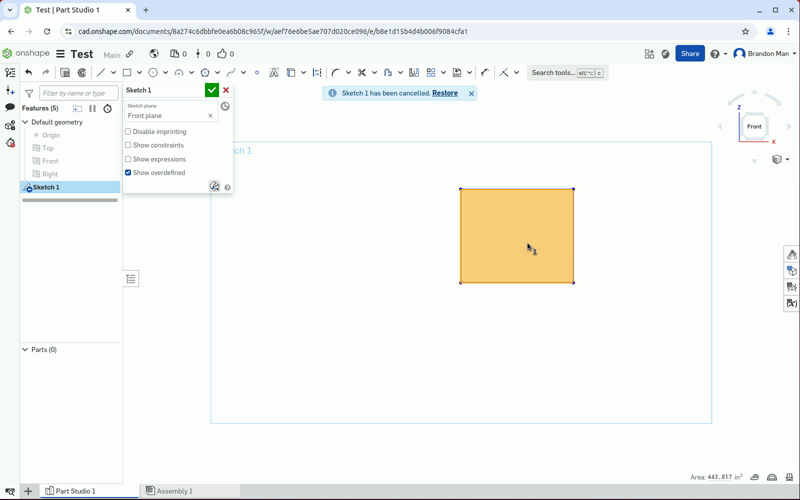
mouse_move(73, 352)
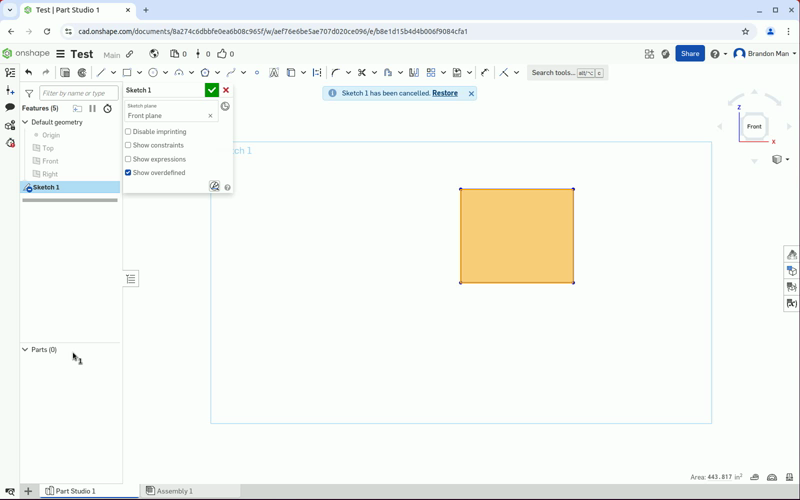
key(shift+y)
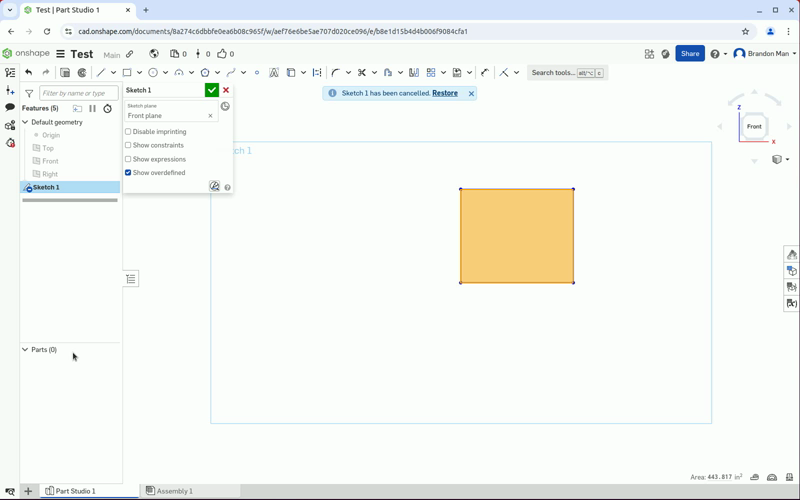
key(shift+e)
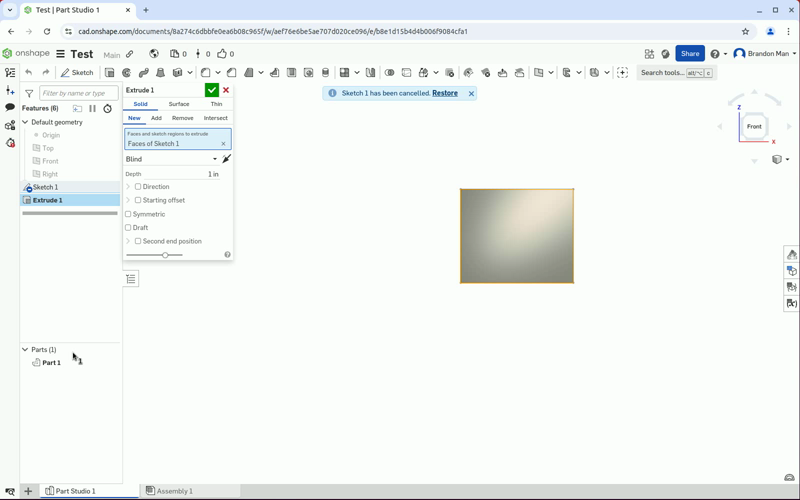
mouse_move(143, 106)
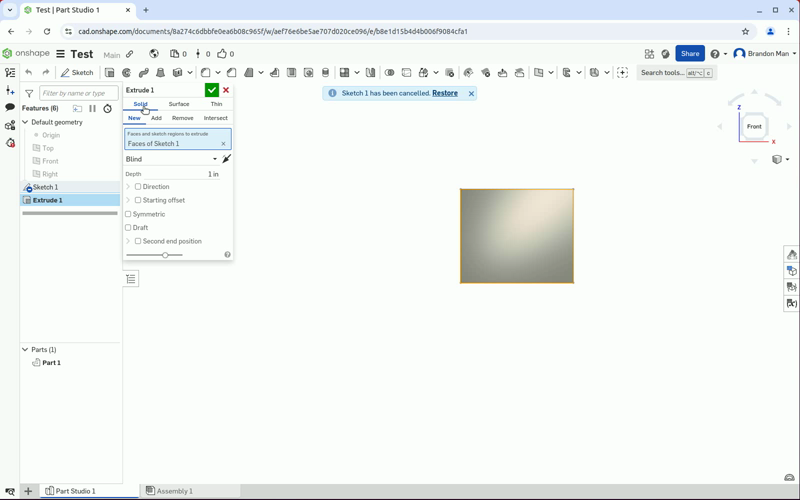
click(143, 106)
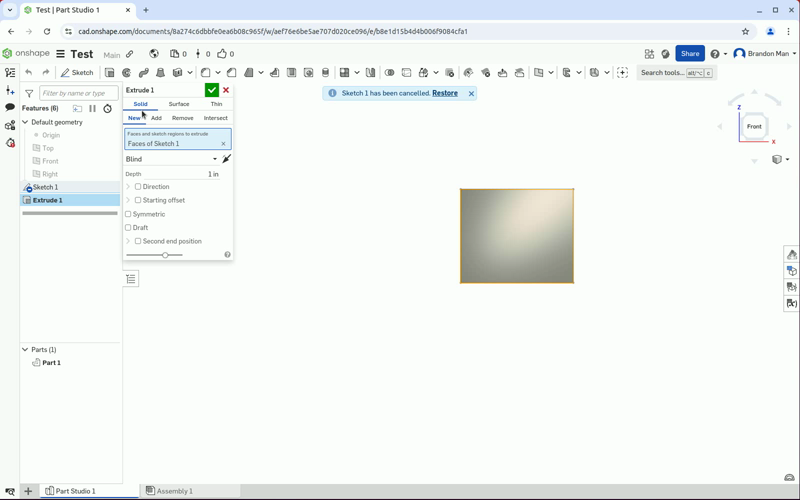
mouse_move(137, 120)
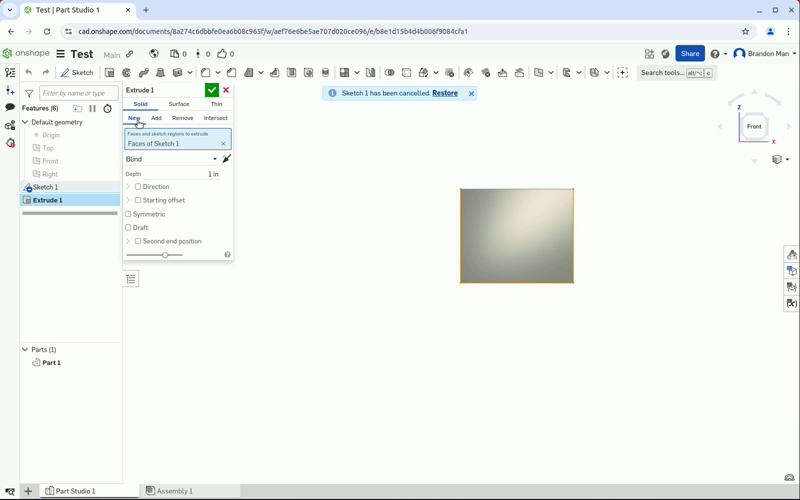
click(137, 120)
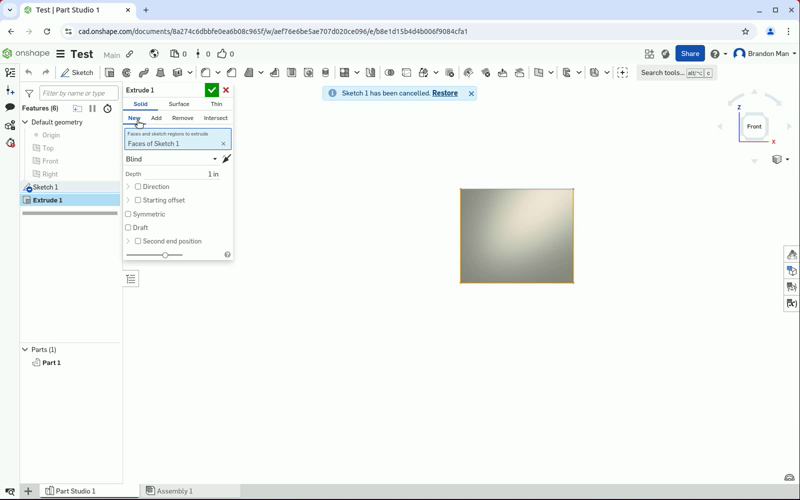
key(tab, 4)
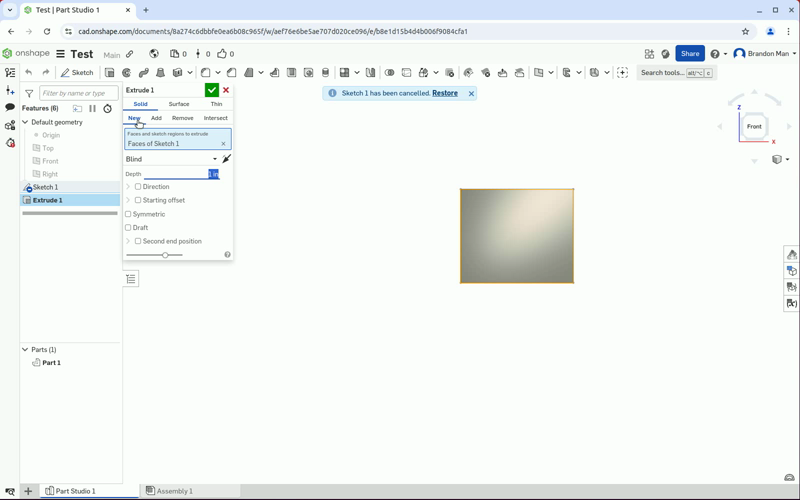
text(15.405)
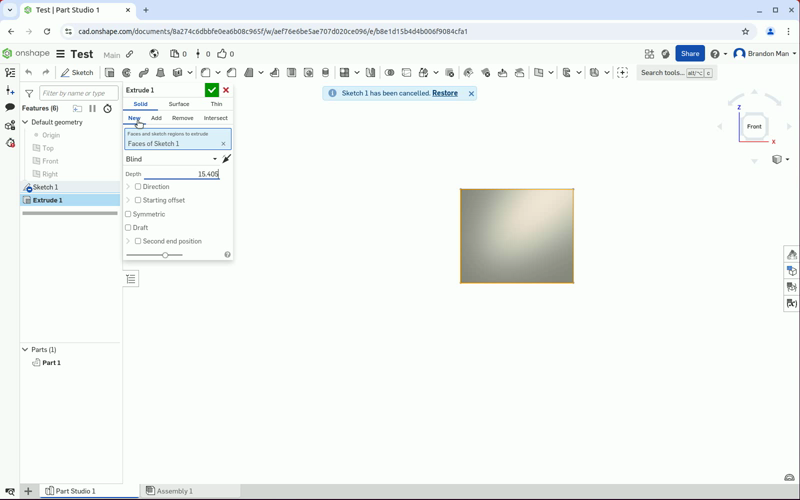
key(enter)
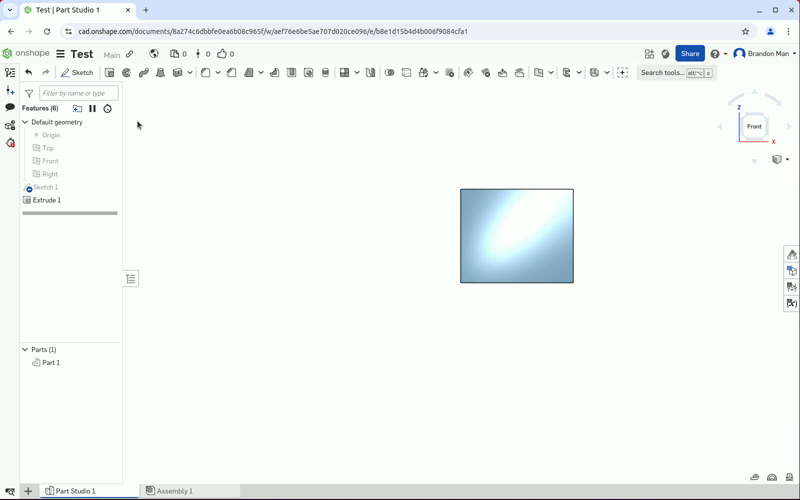
key(shift+h)
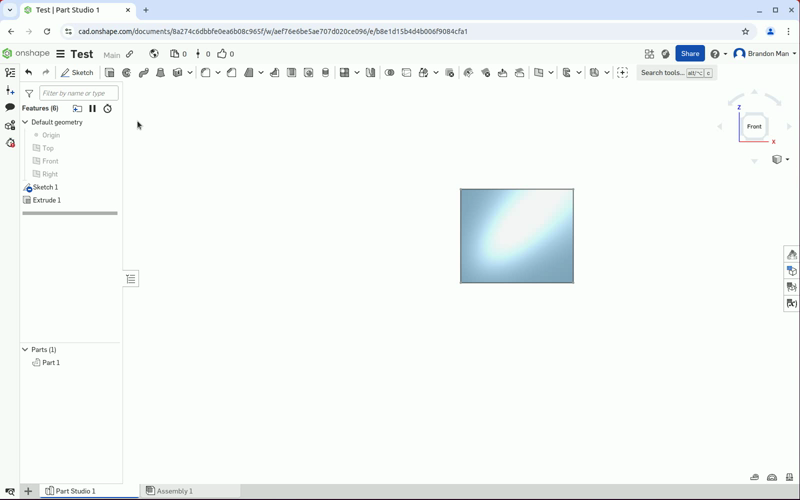
key(shift+h)
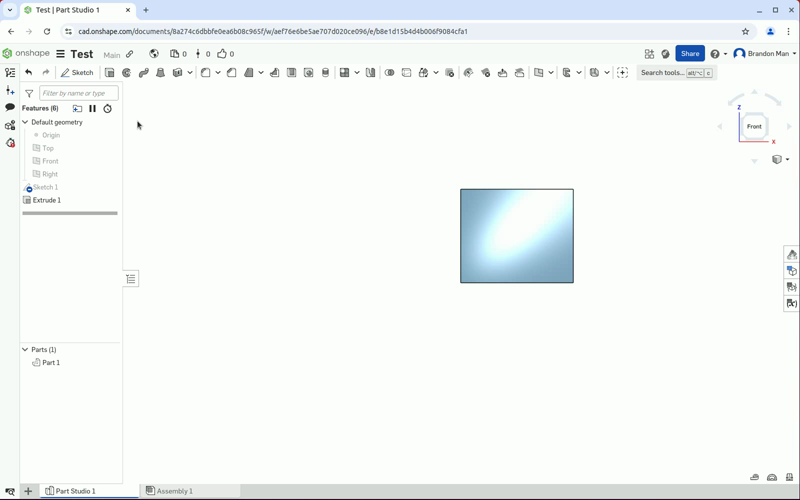
mouse_move(73, 189)
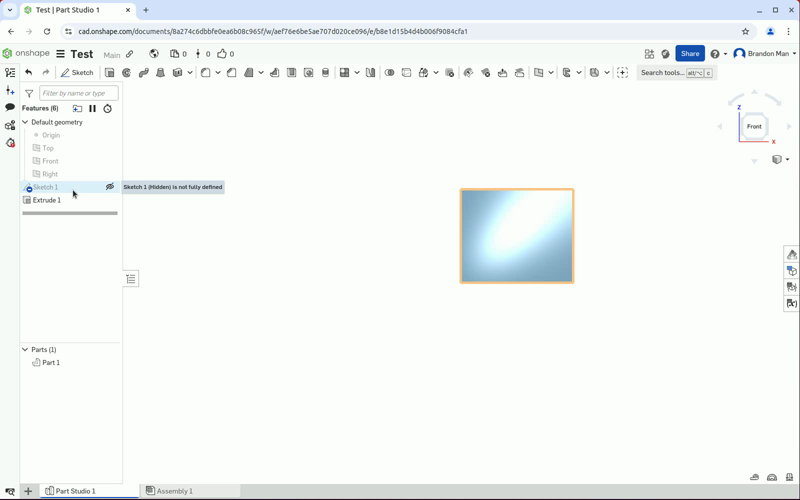
click(73, 189)
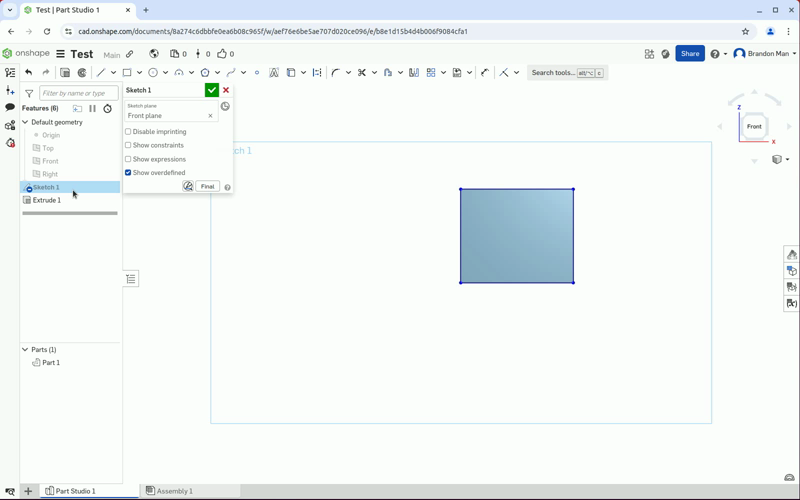
mouse_move(229, 92)
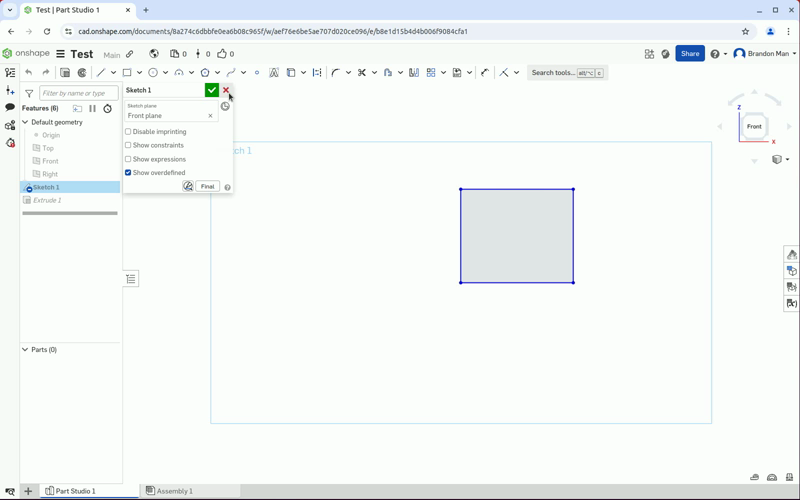
click(229, 92)
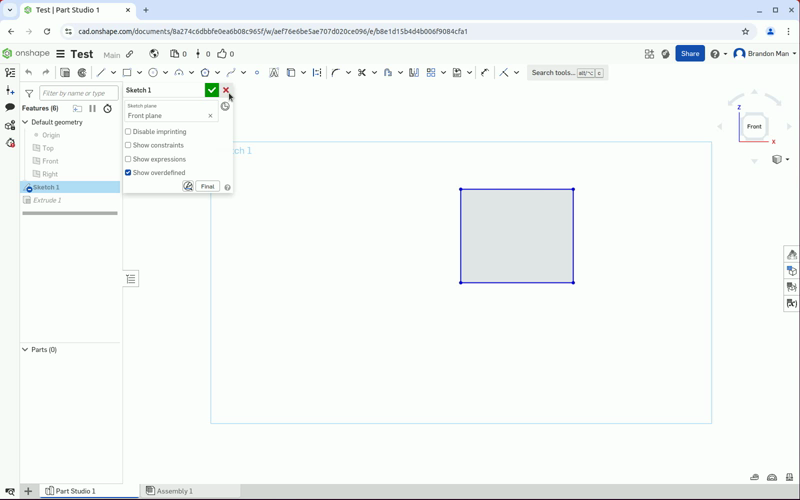
key(shift+s)
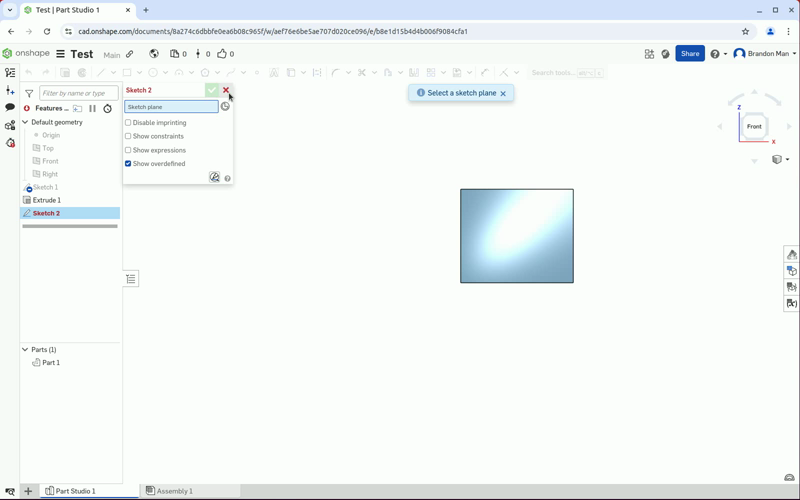
mouse_move(73, 163)
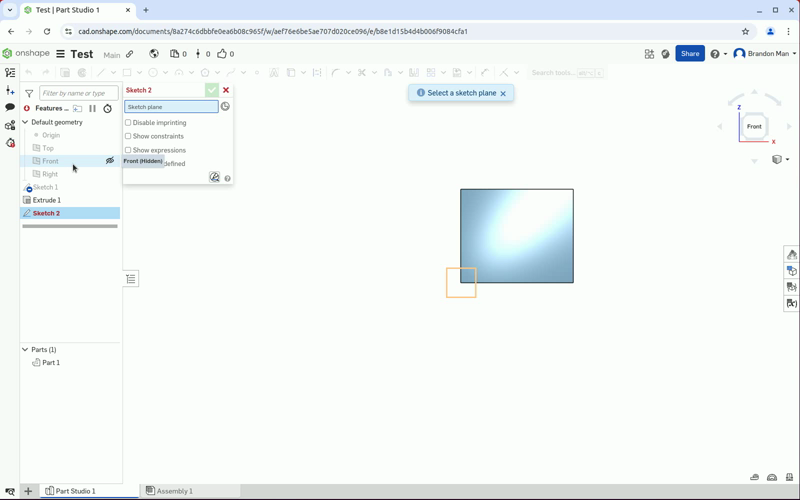
click(73, 163)
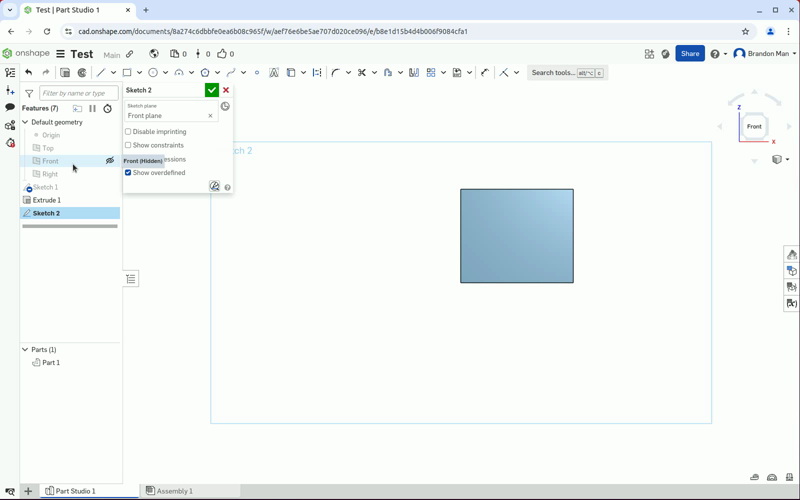
mouse_move(73, 352)
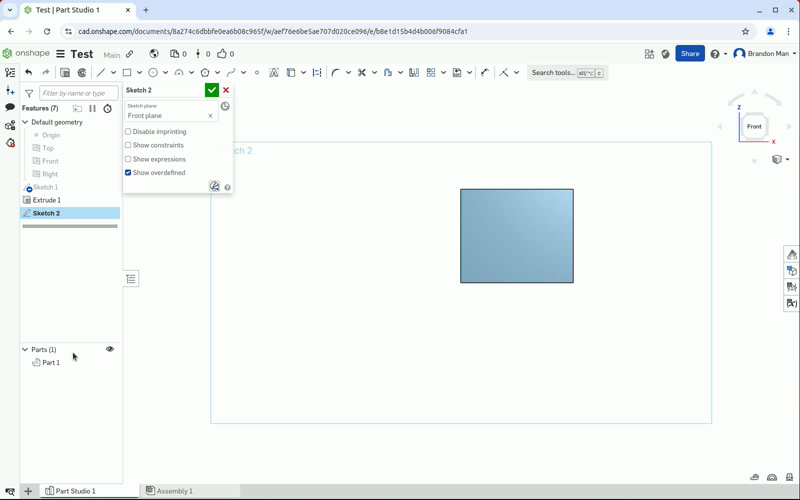
key(y)
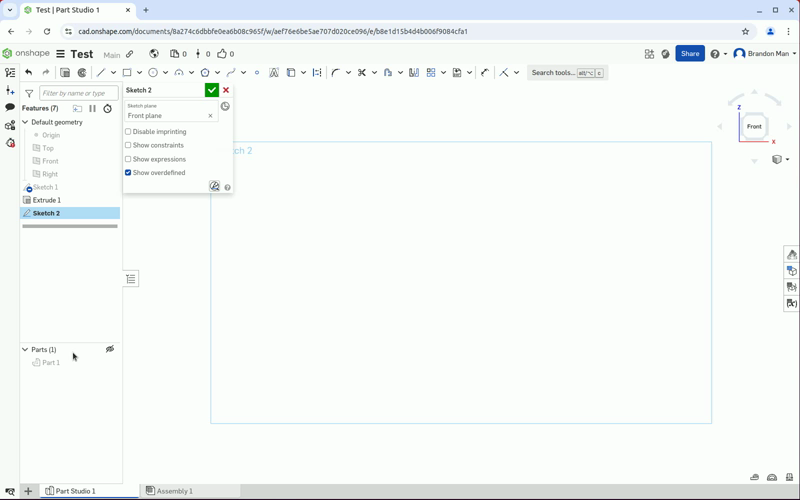
key(l)
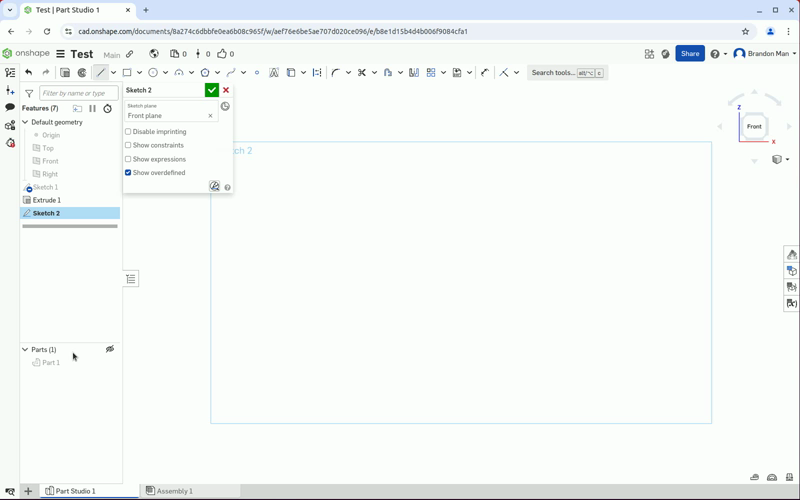
key_down(shift)
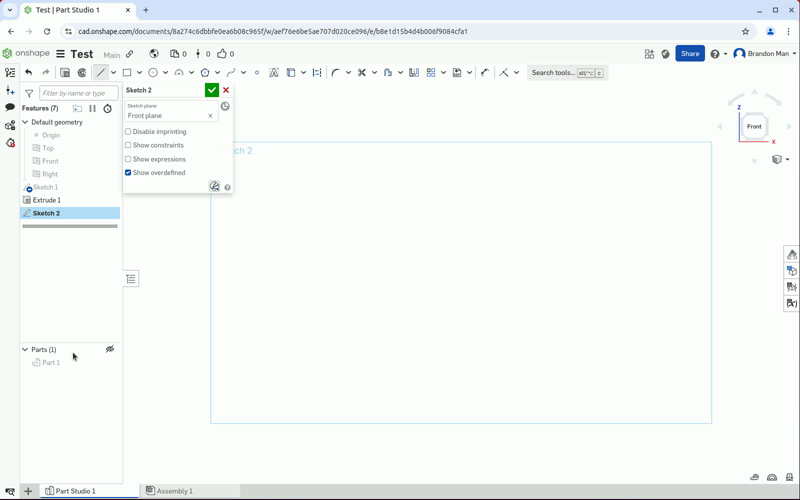
mouse_move(535, 189)
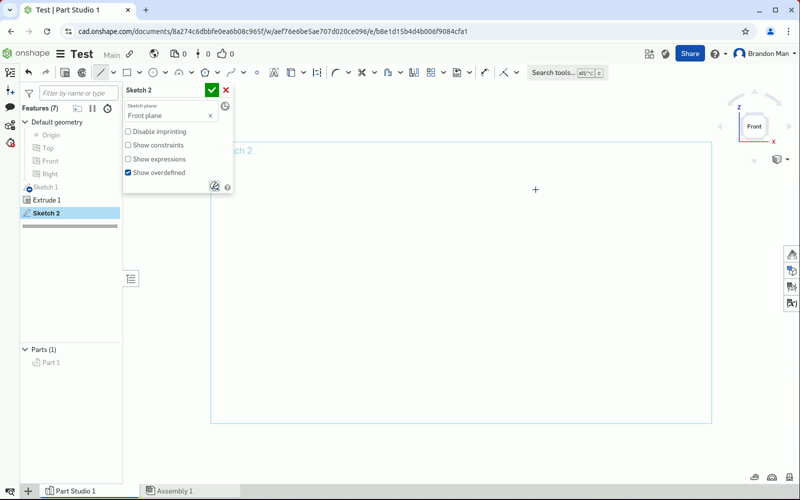
click(535, 189)
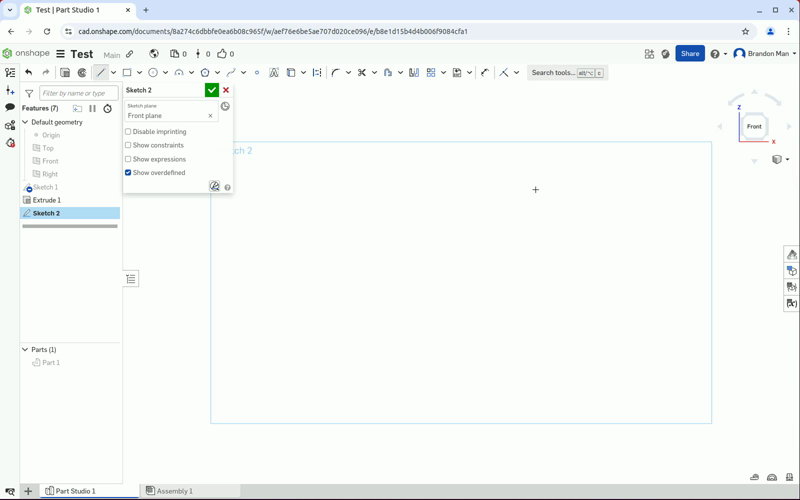
key_up(shift)
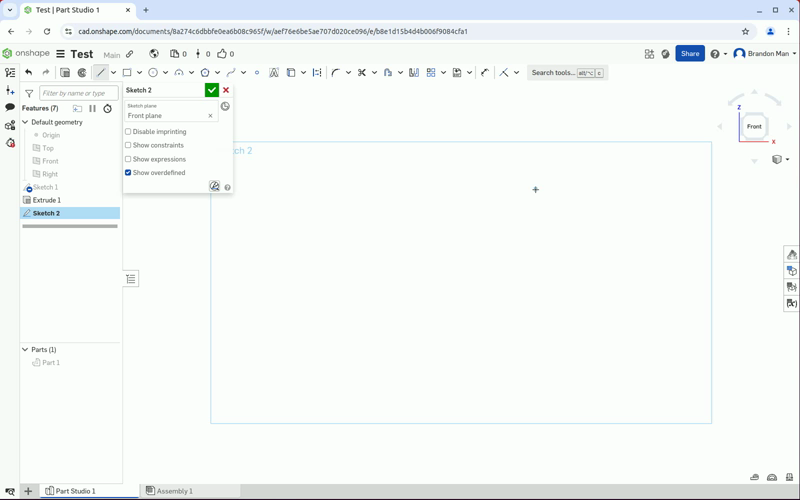
key_down(shift)
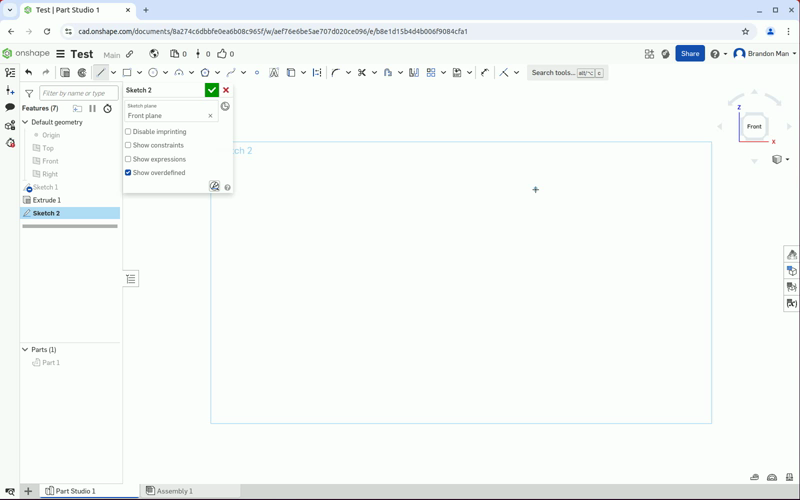
mouse_move(573, 283)
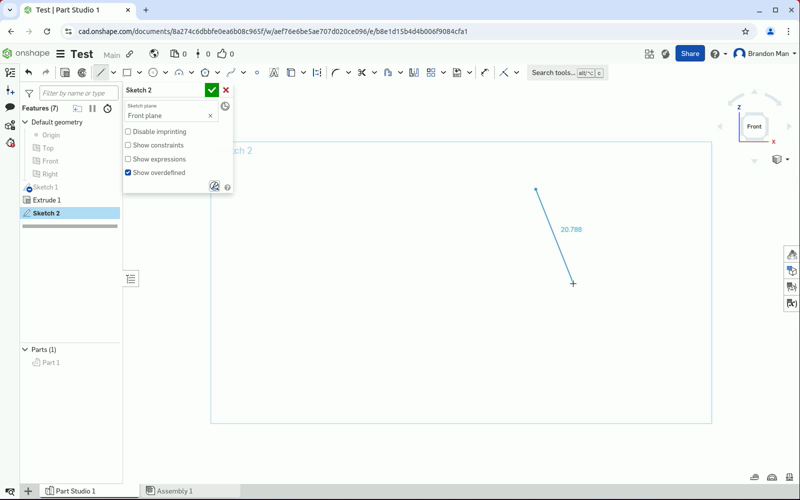
click(573, 283)
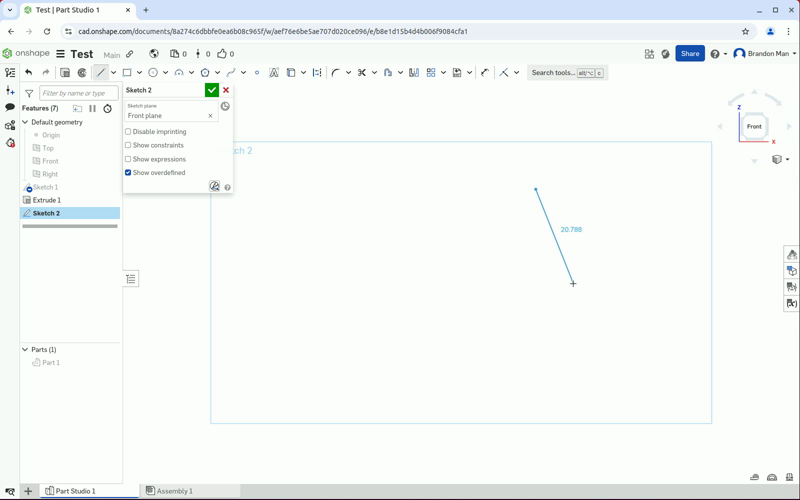
key_up(shift)
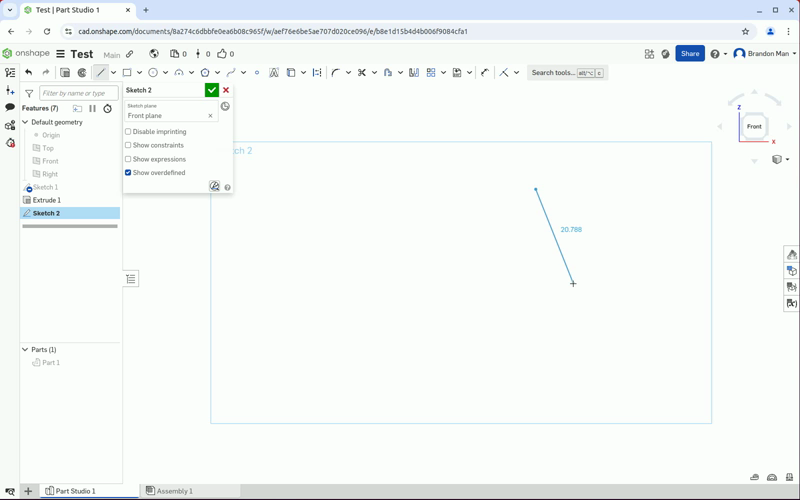
key_down(shift)
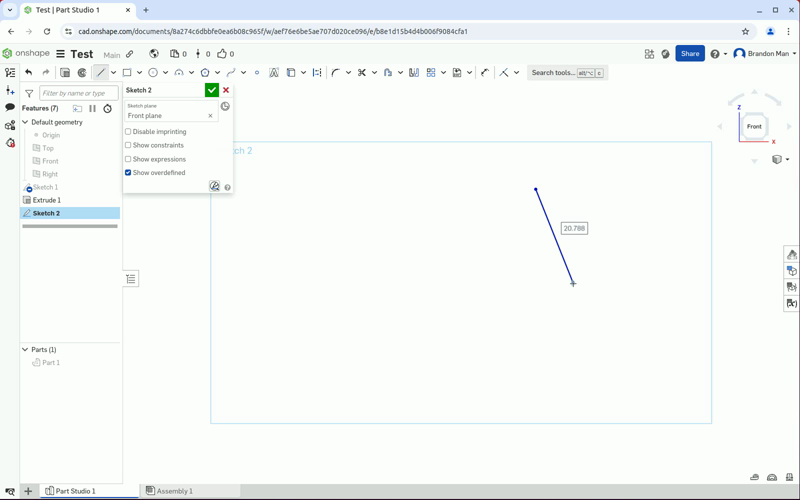
mouse_move(573, 189)
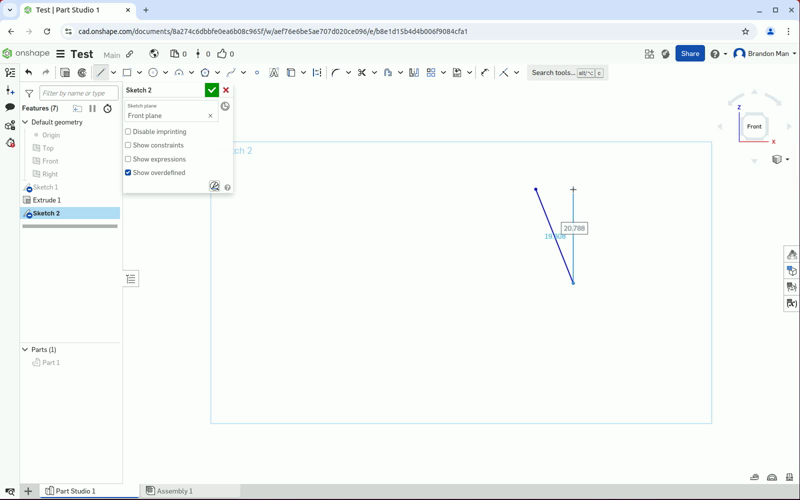
click(573, 189)
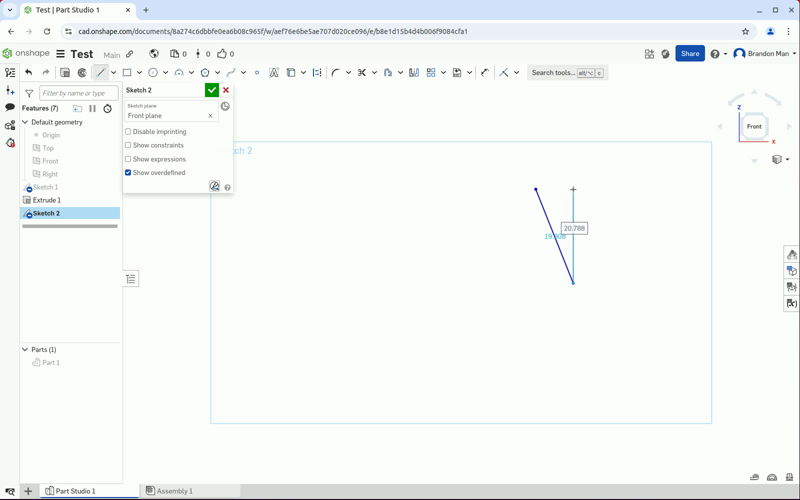
key_up(shift)
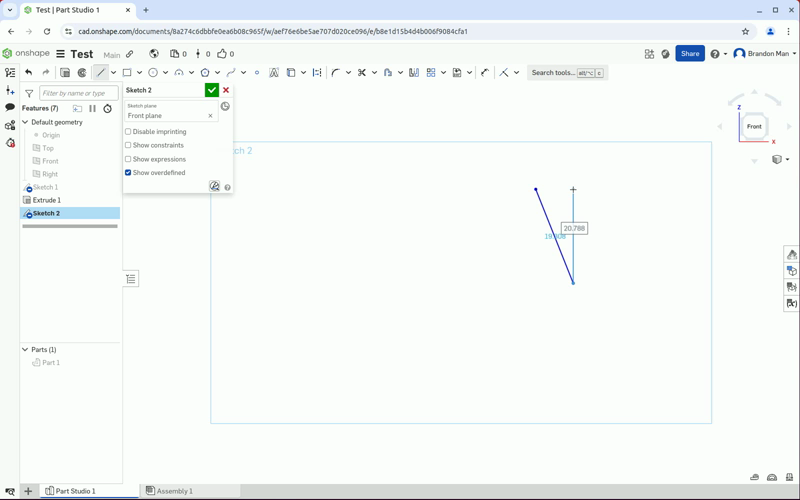
mouse_move(589, 189)
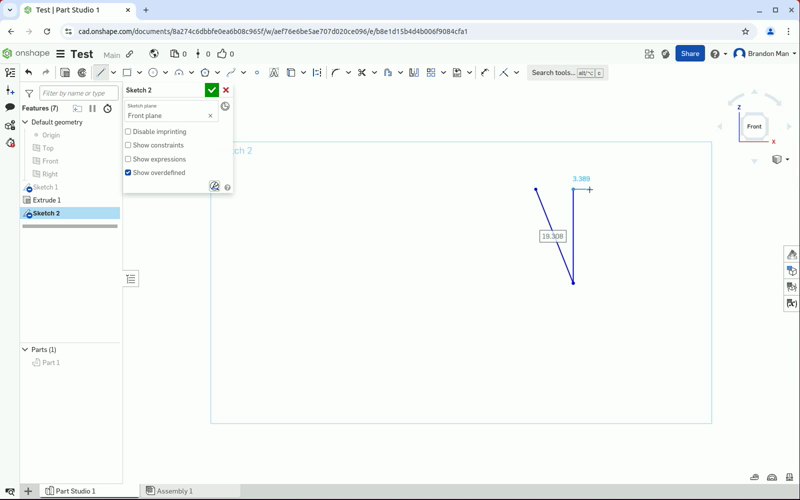
key_down(shift)
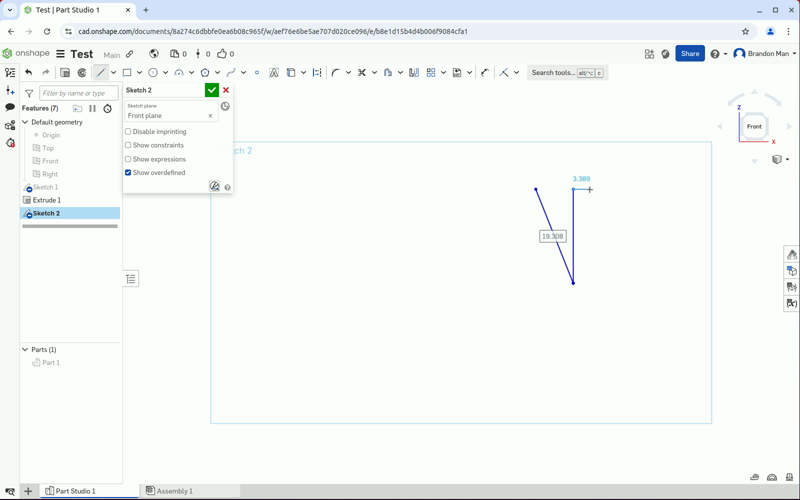
mouse_move(535, 189)
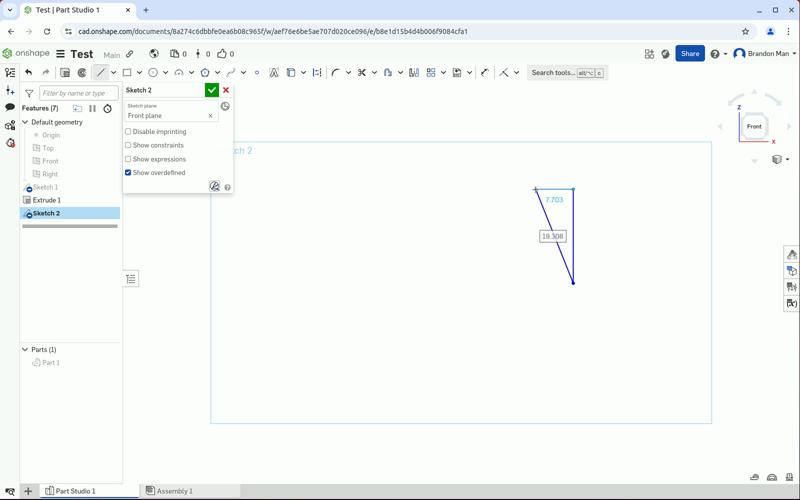
key_up(shift)
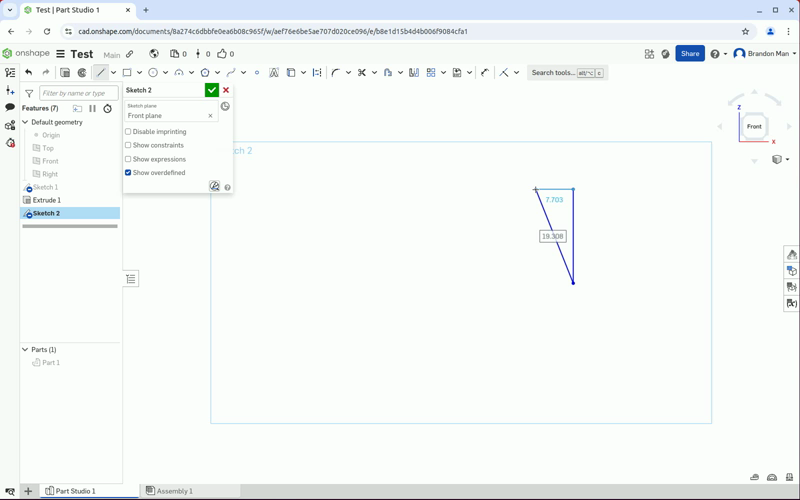
click(535, 189)
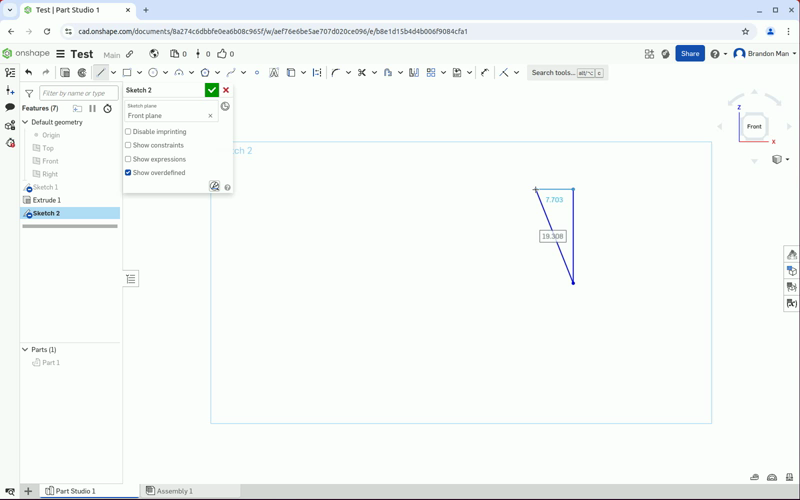
key(esc)
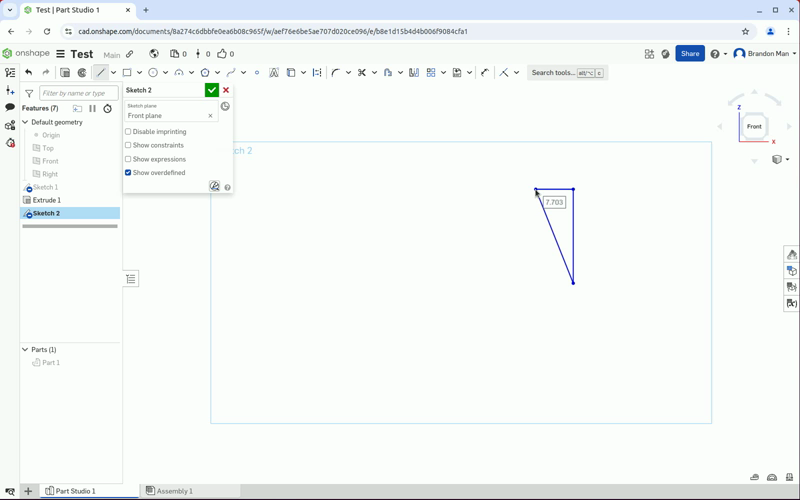
mouse_move(569, 196)
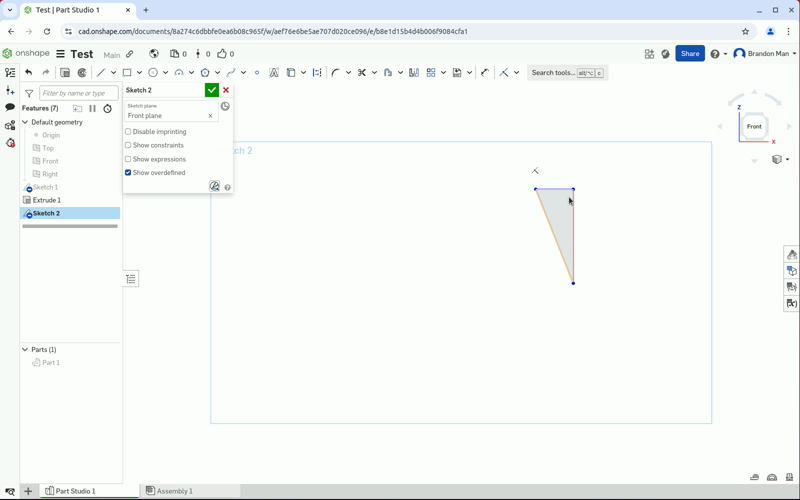
scroll(6)
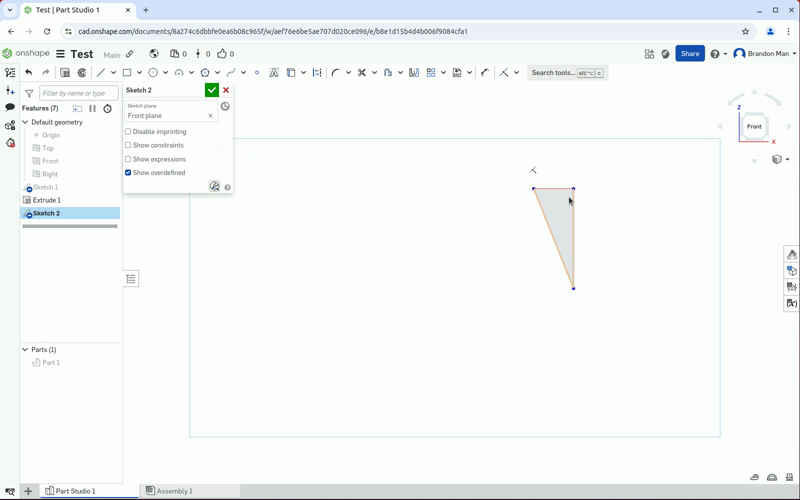
scroll(6)
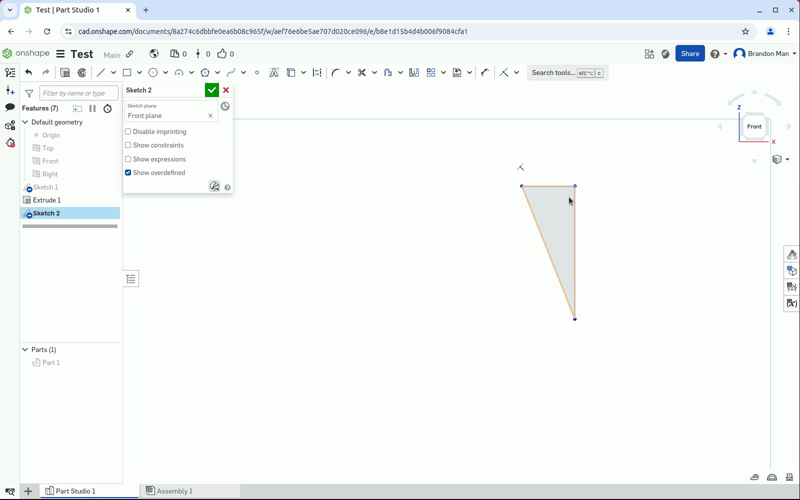
scroll(6)
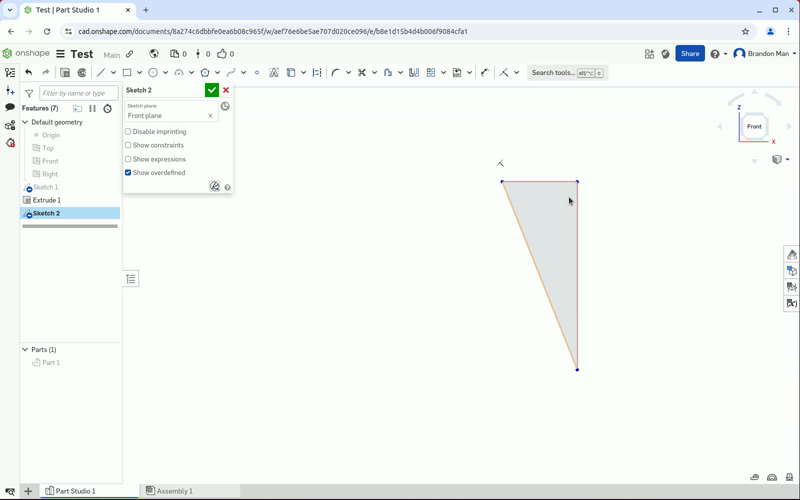
scroll(6)
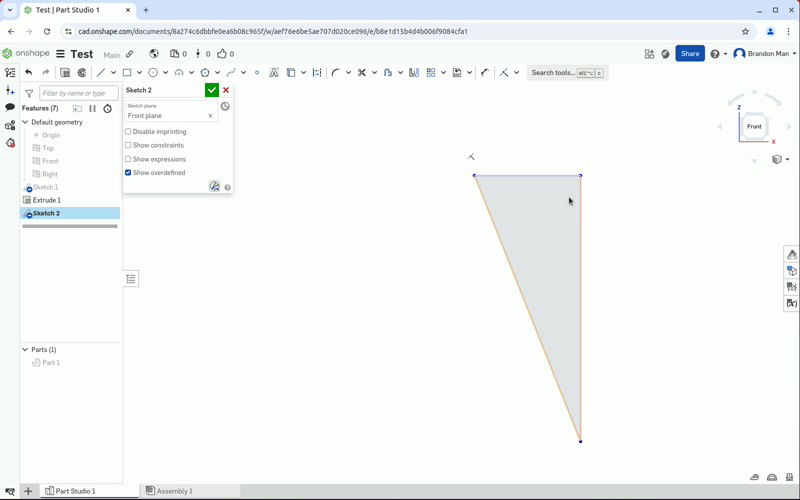
scroll(6)
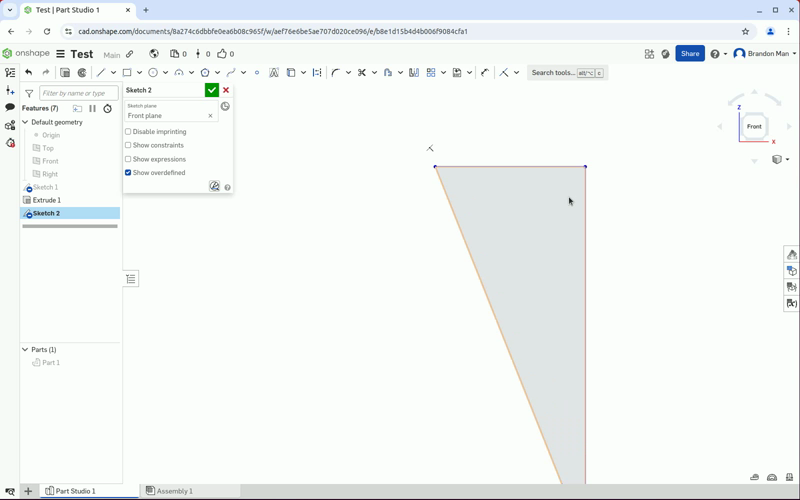
scroll(6)
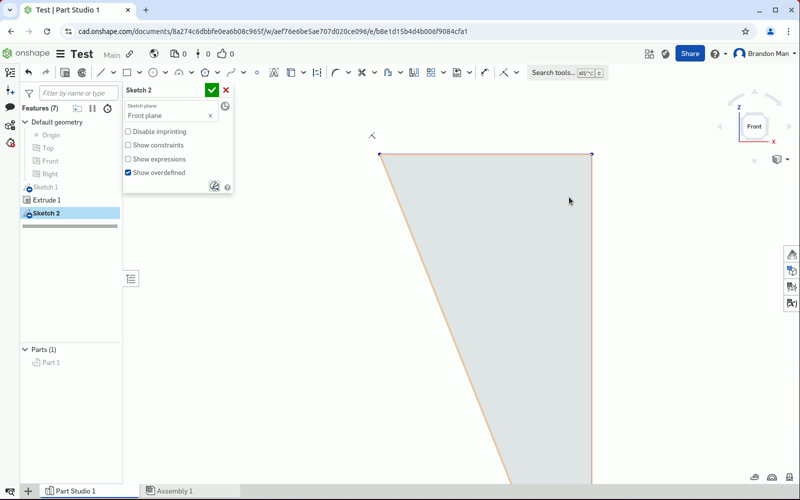
scroll(6)
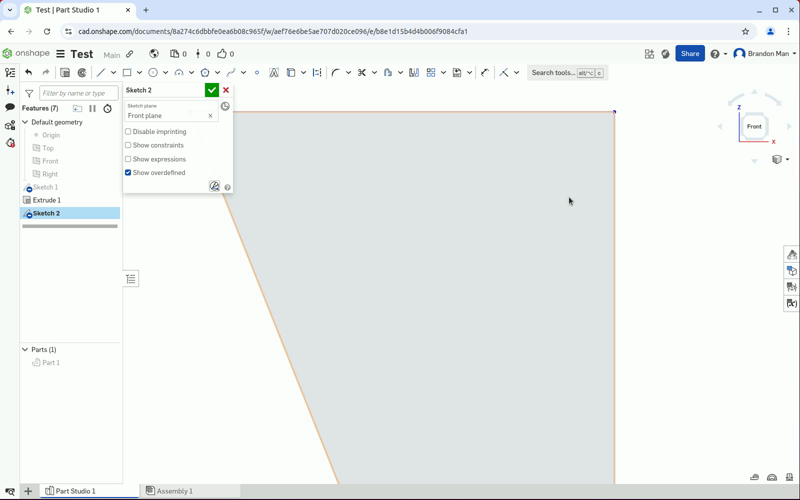
click(569, 196)
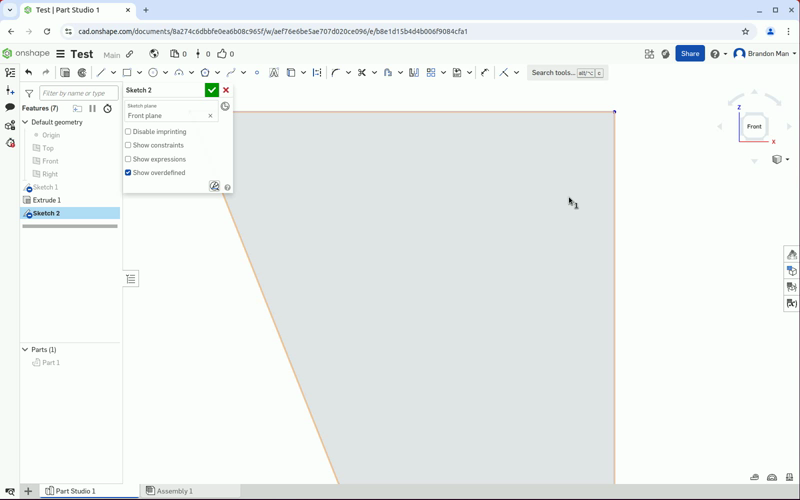
scroll(-6)
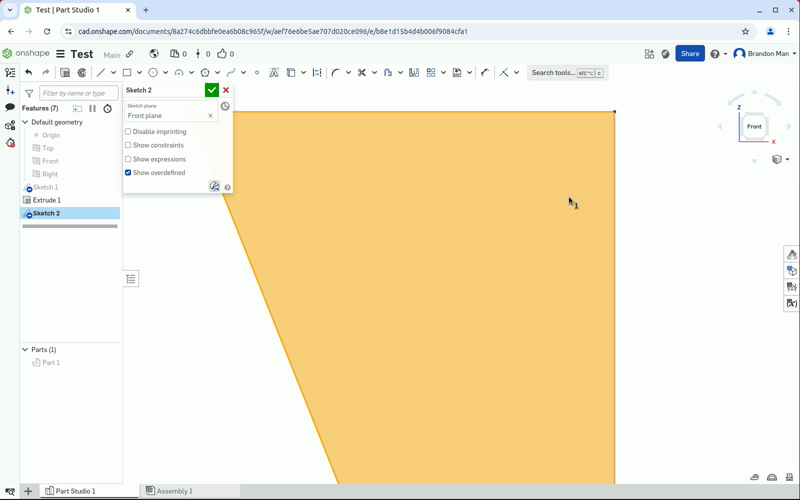
scroll(-6)
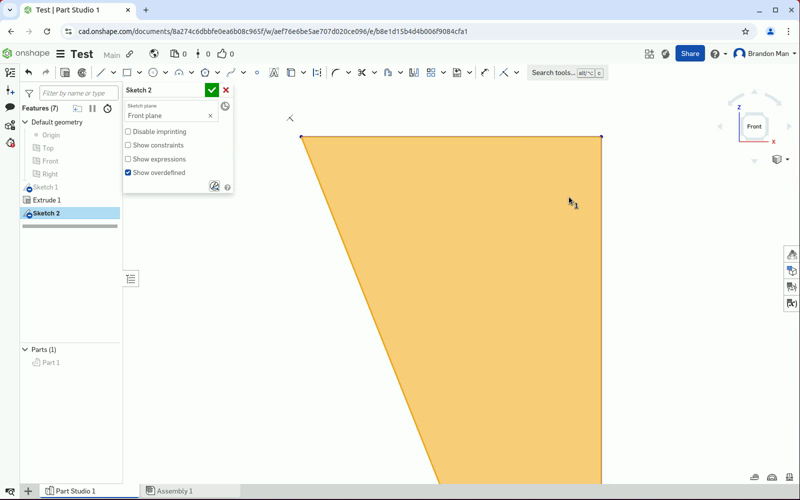
scroll(-6)
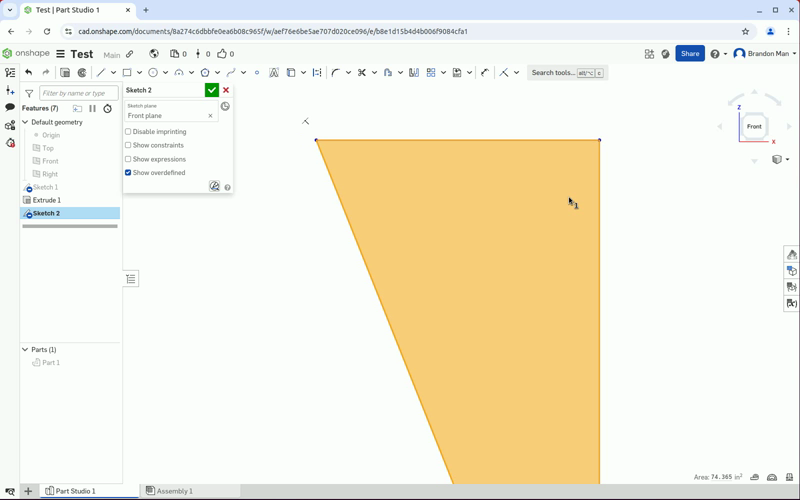
scroll(-6)
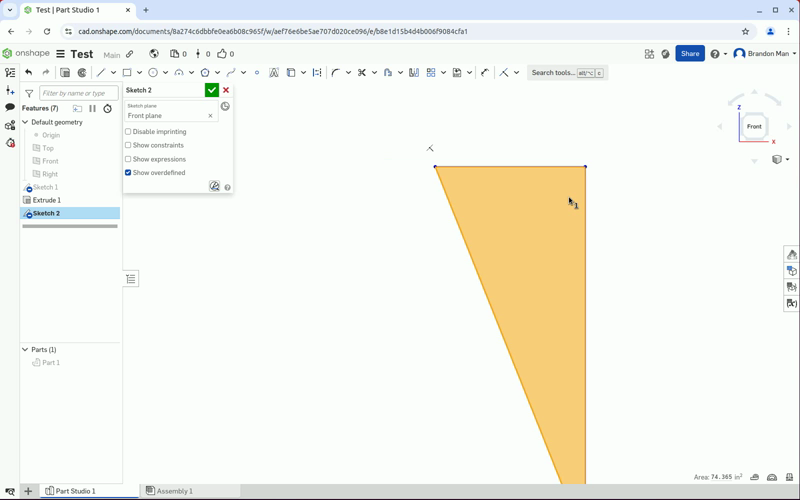
scroll(-6)
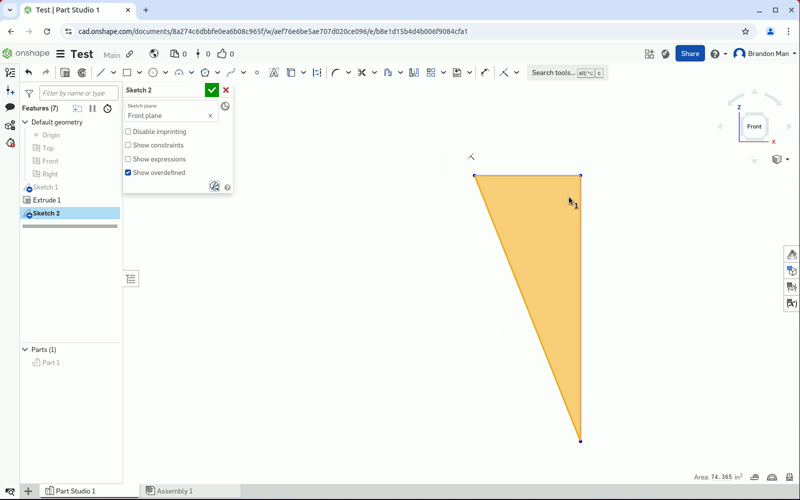
scroll(-6)
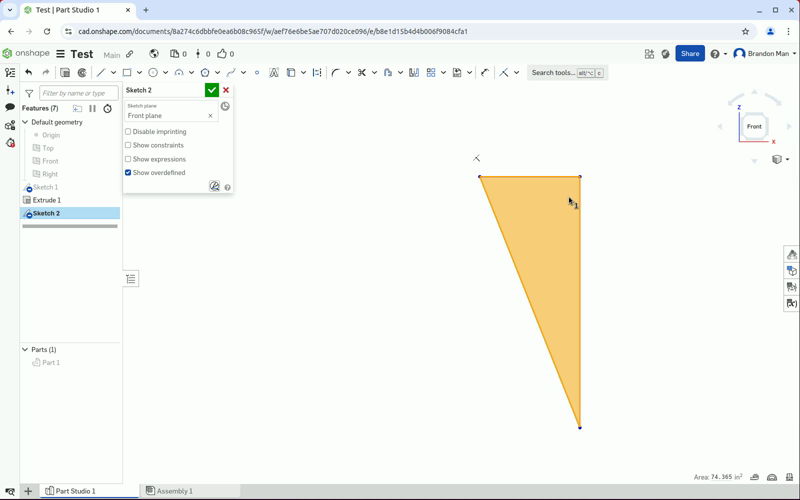
scroll(-6)
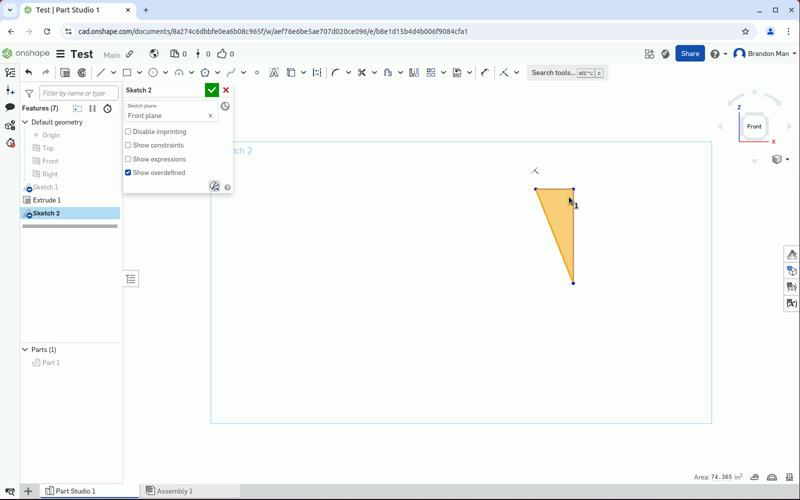
mouse_move(73, 352)
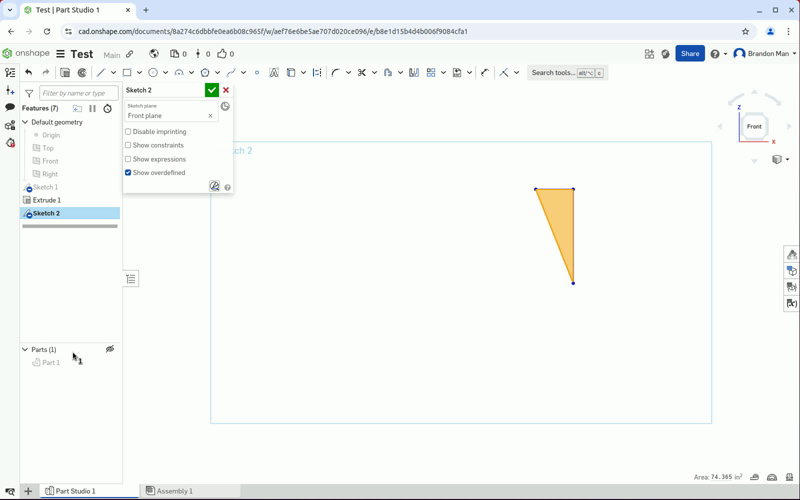
key(shift+y)
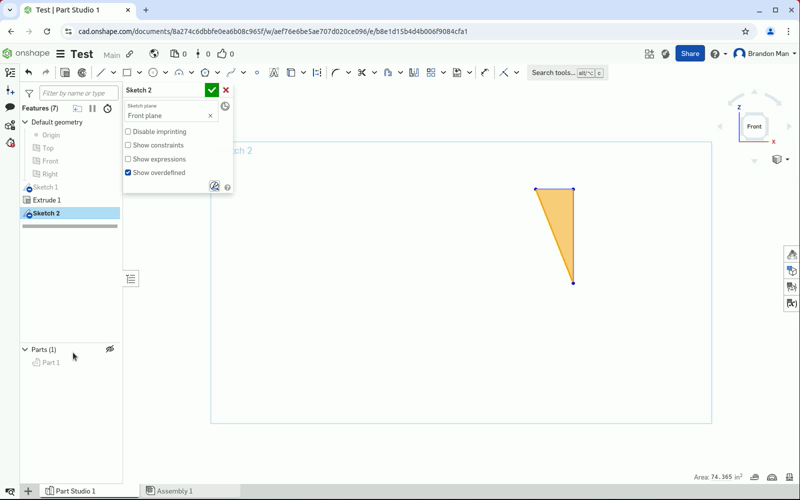
key(shift+e)
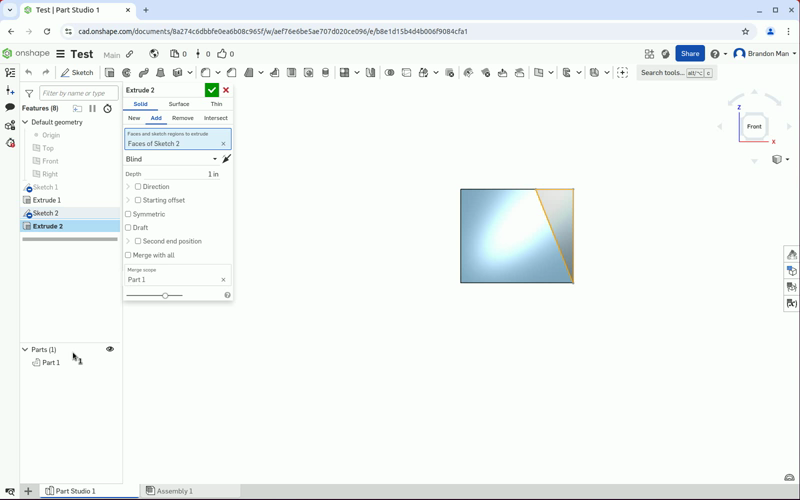
mouse_move(143, 106)
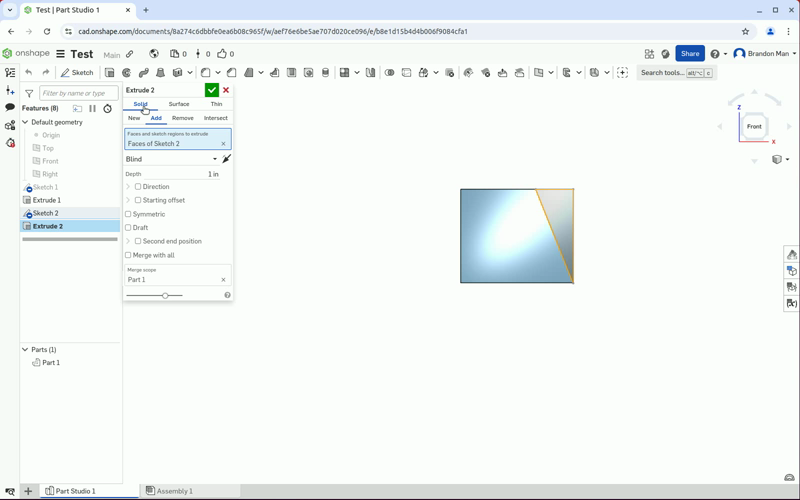
click(143, 106)
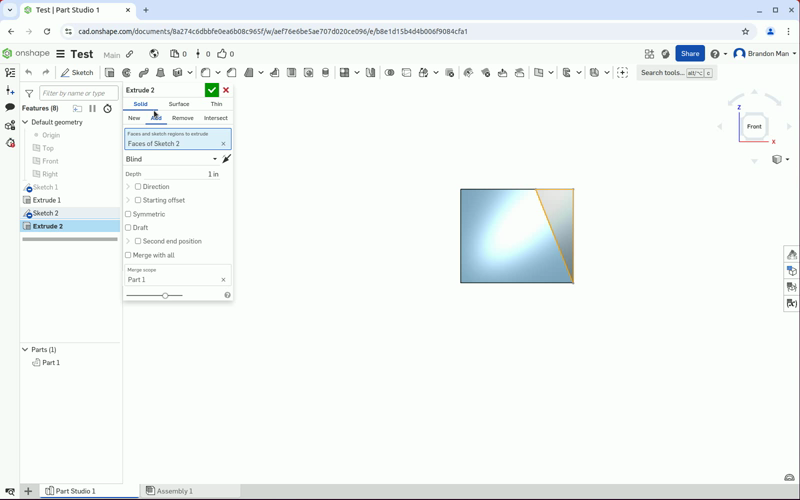
mouse_move(186, 120)
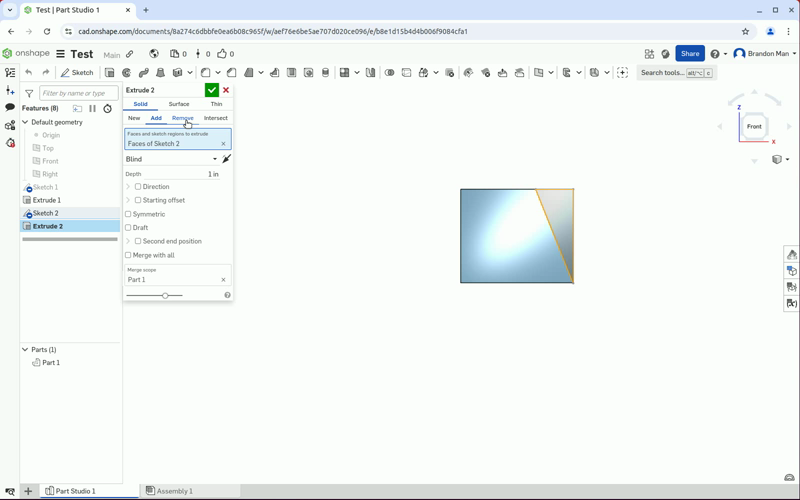
click(186, 120)
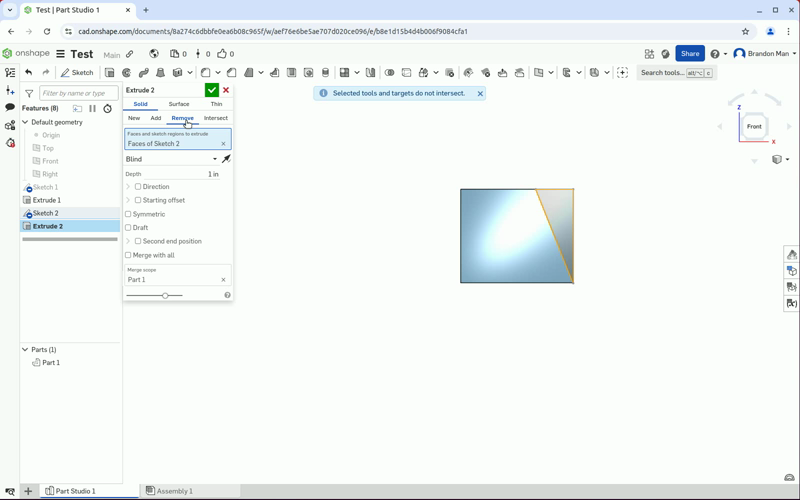
key(tab, 4)
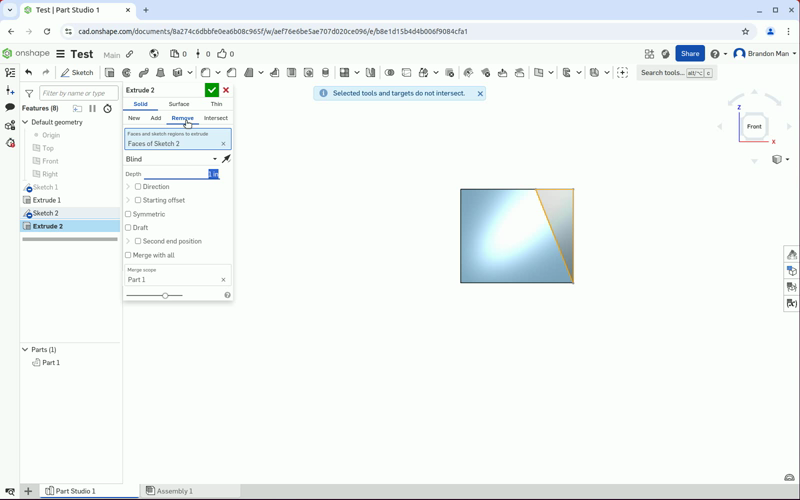
text(-15.405)
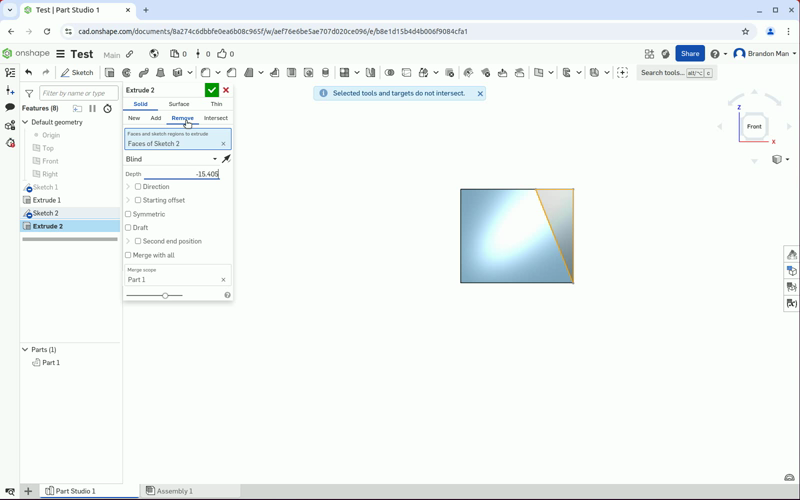
key(tab, 6)
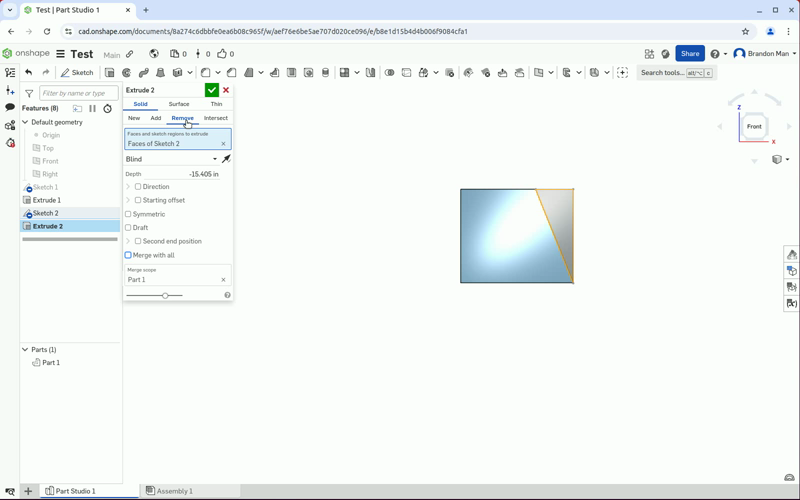
key(space)
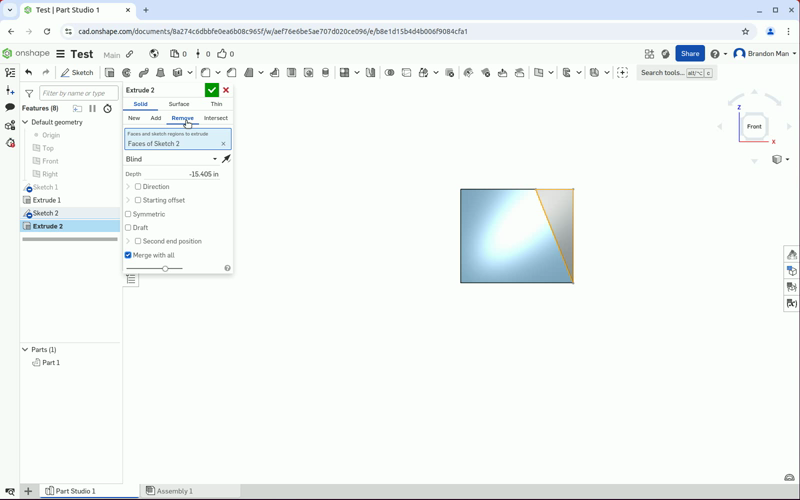
key(enter)
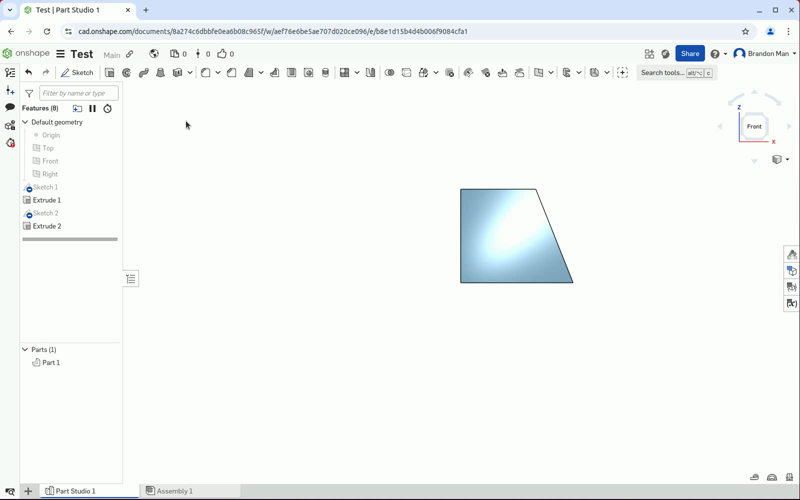
key(shift+h)
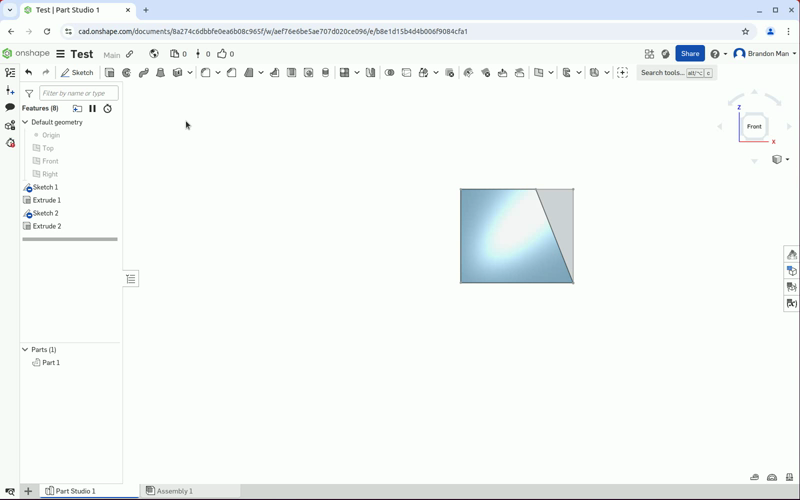
key(shift+h)
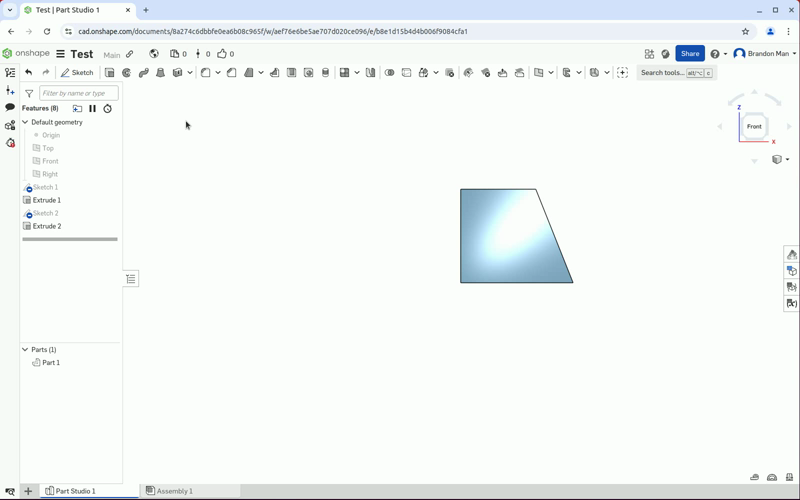
mouse_move(73, 189)
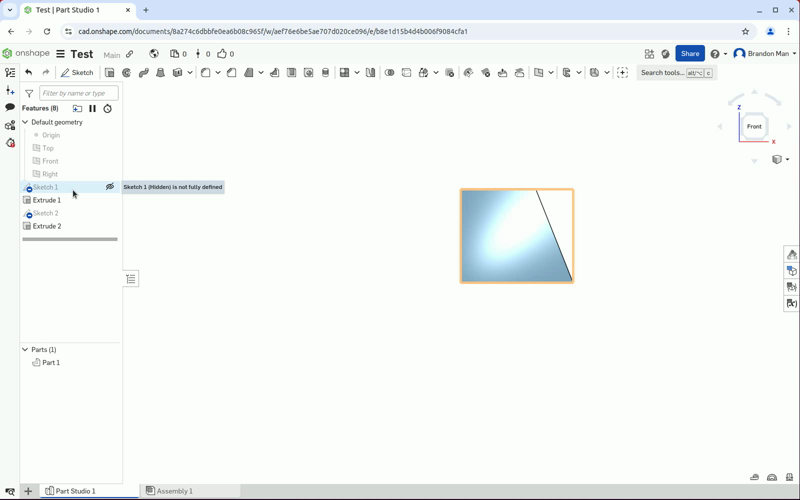
click(73, 189)
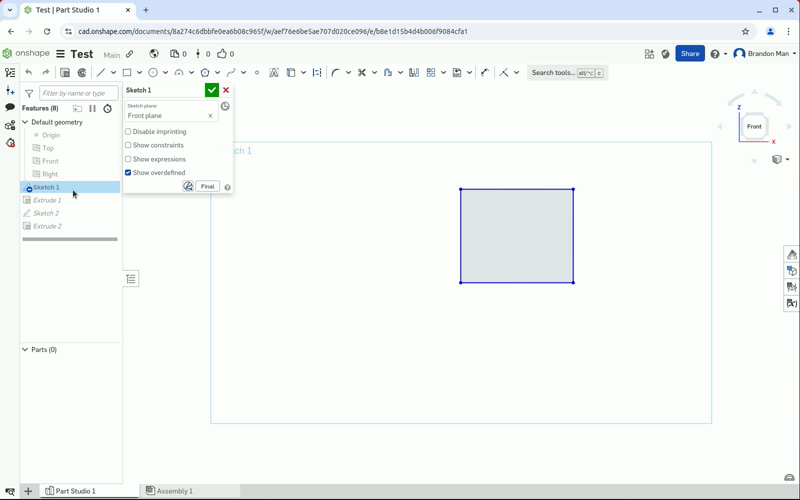
mouse_move(229, 92)
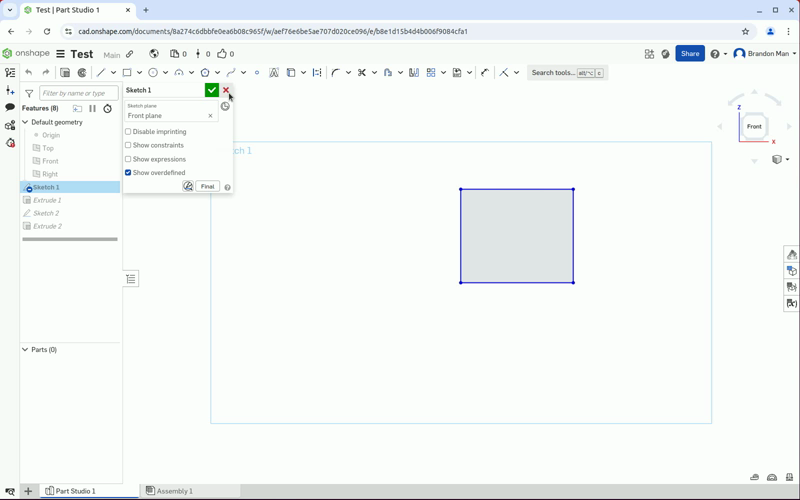
click(229, 92)
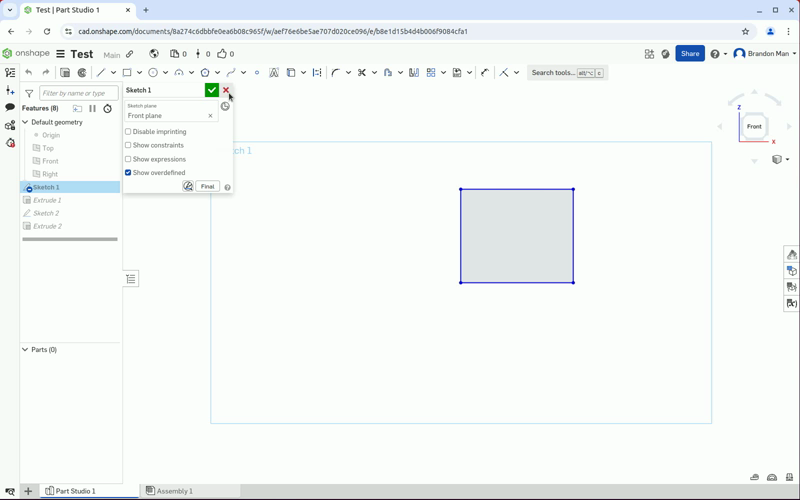
key(shift+s)
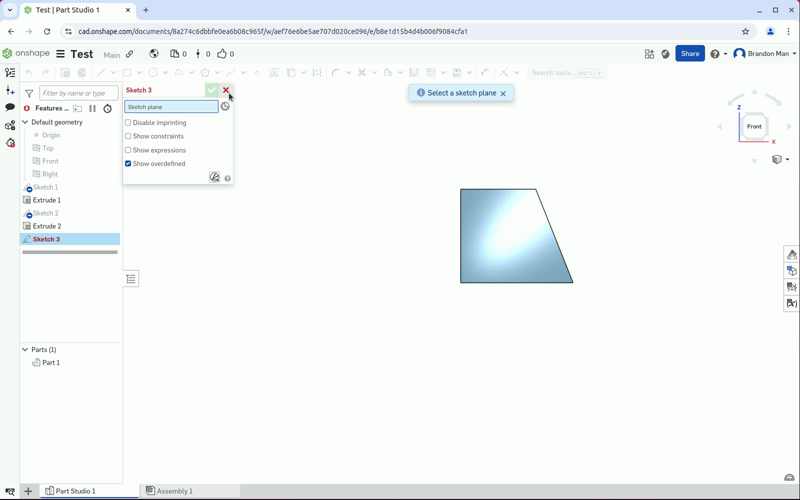
mouse_move(73, 163)
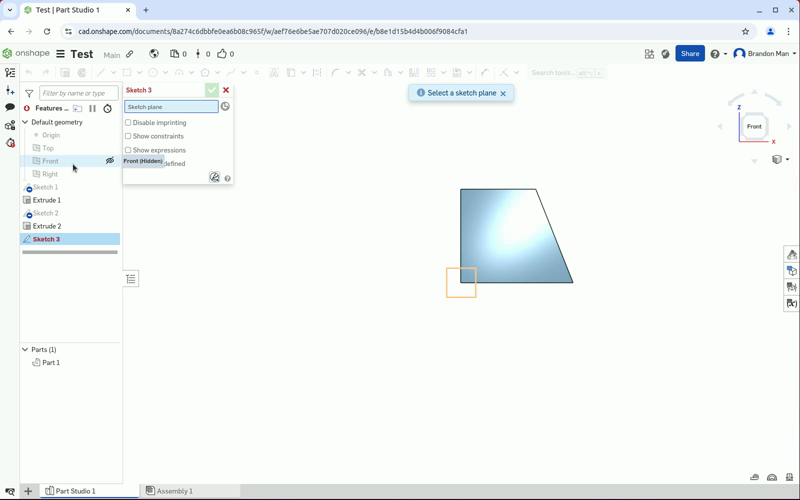
click(73, 163)
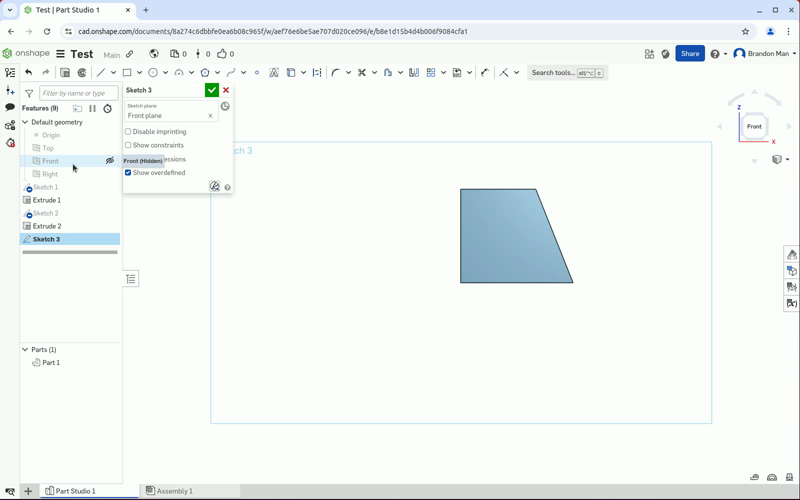
mouse_move(73, 352)
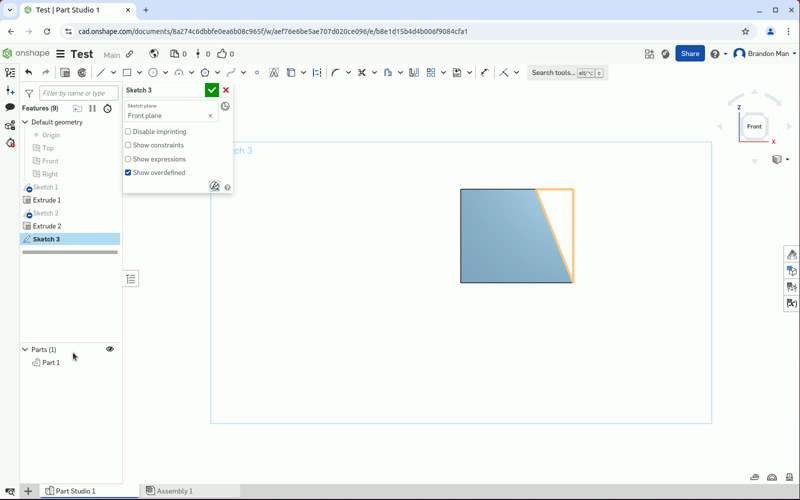
key(y)
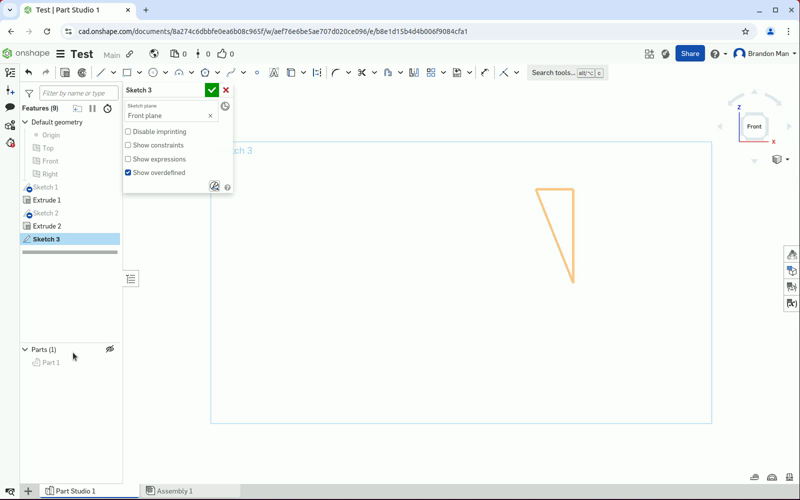
key(l)
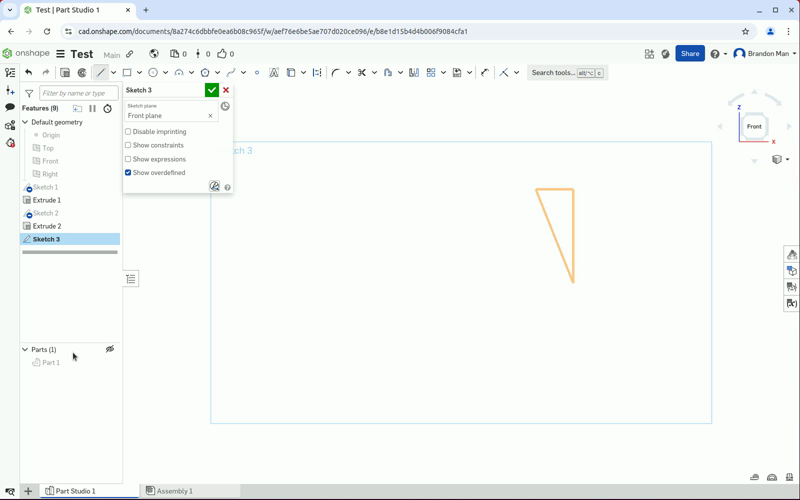
key_down(shift)
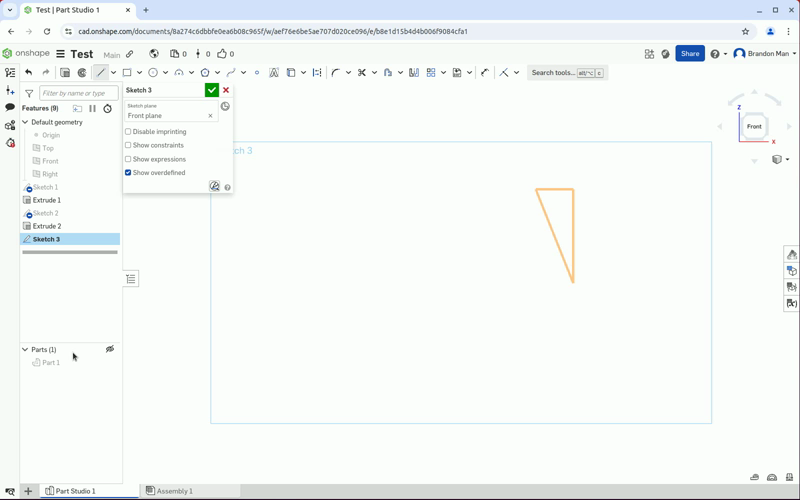
mouse_move(460, 282)
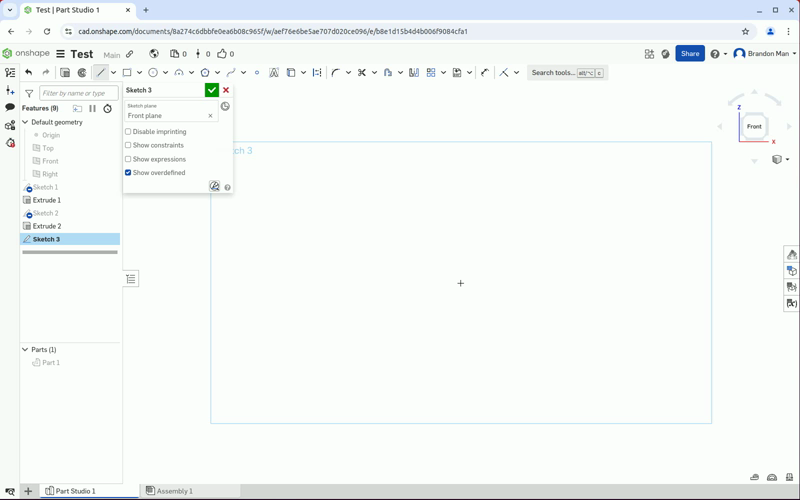
click(460, 282)
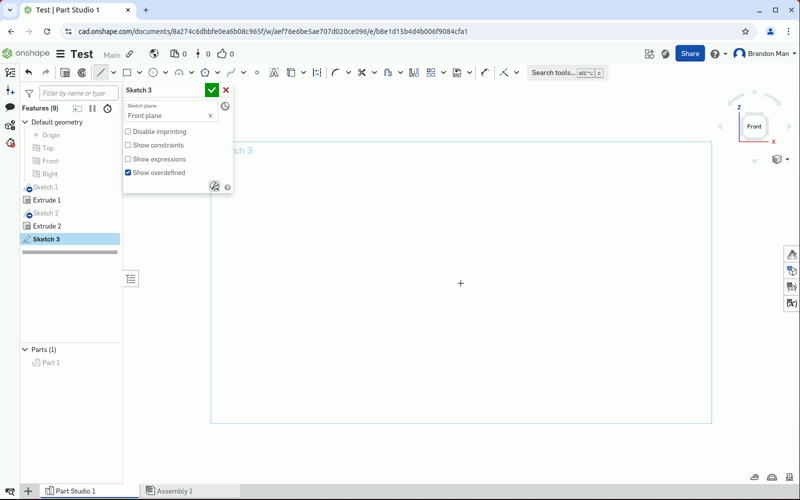
key_up(shift)
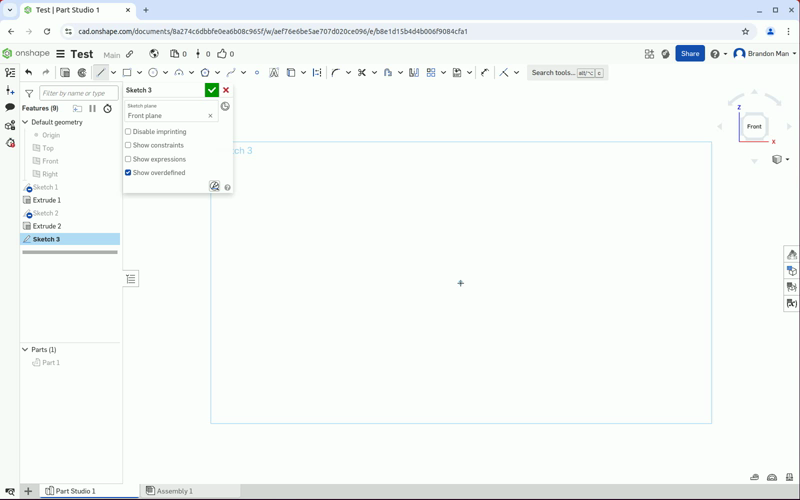
key_down(shift)
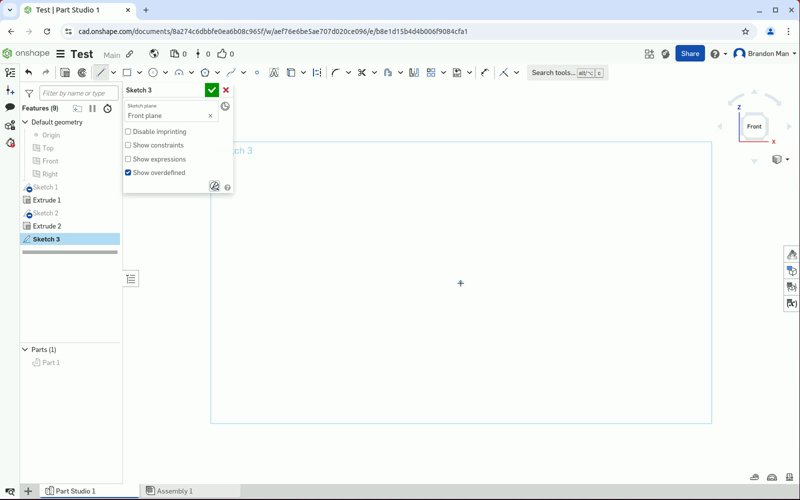
mouse_move(498, 189)
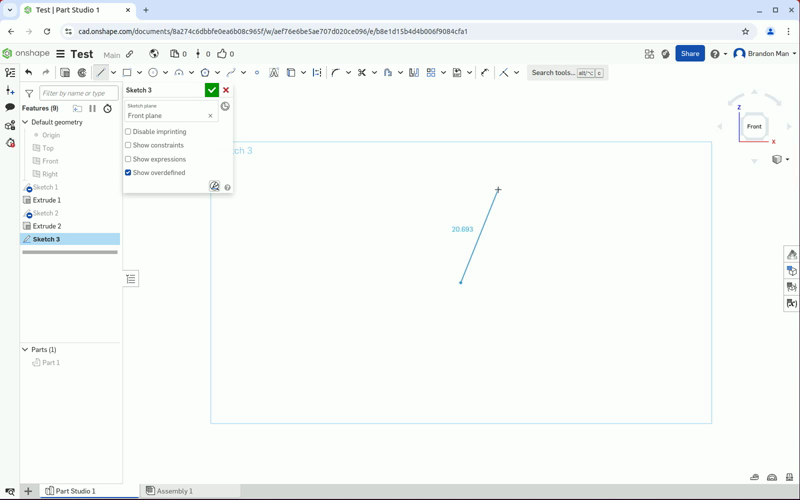
click(498, 189)
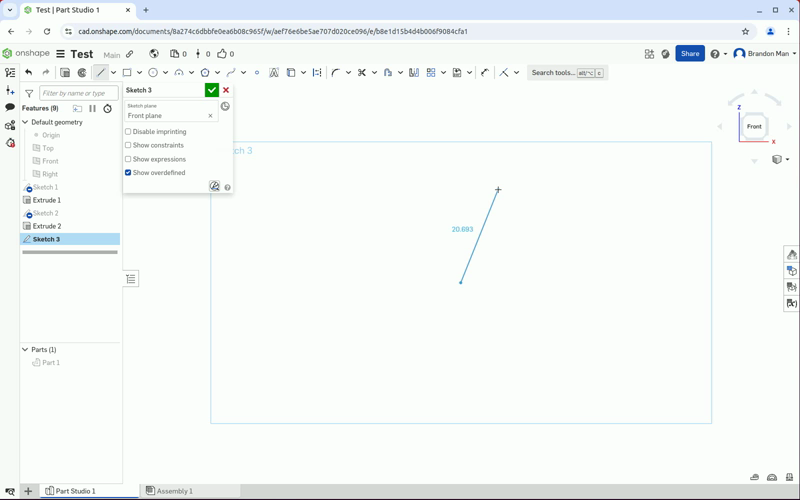
key_up(shift)
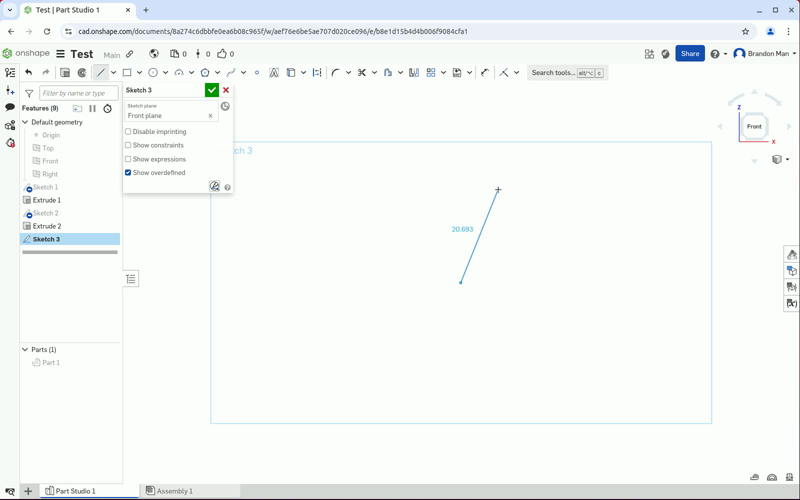
key_down(shift)
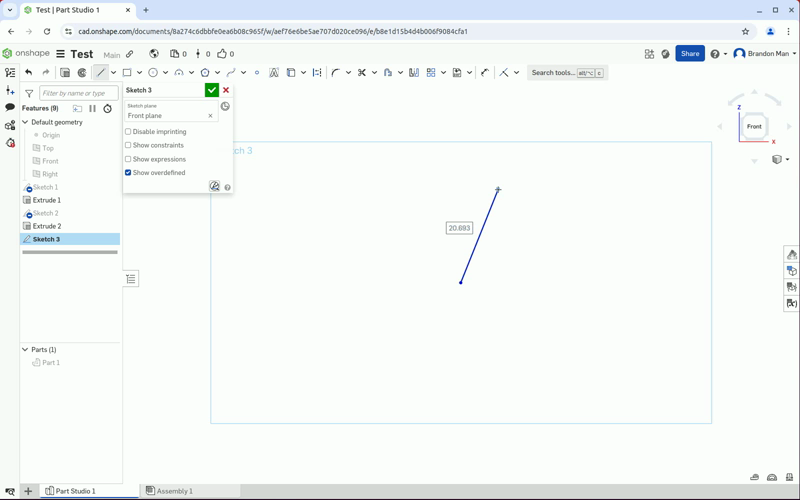
mouse_move(528, 189)
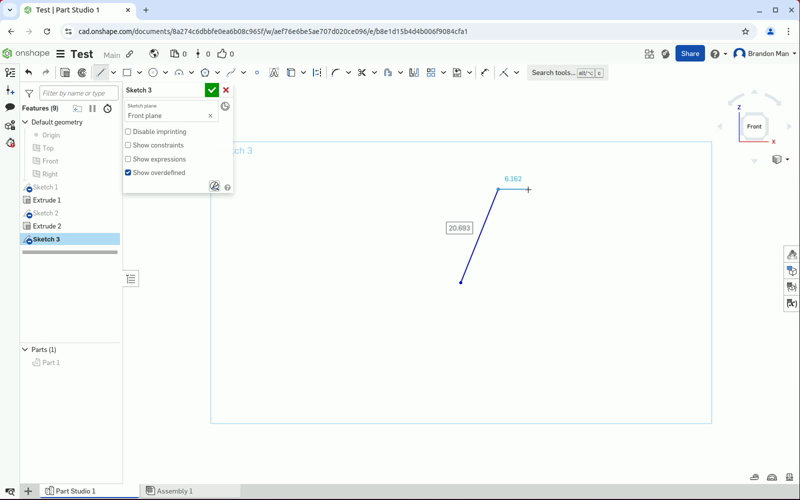
mouse_move(460, 189)
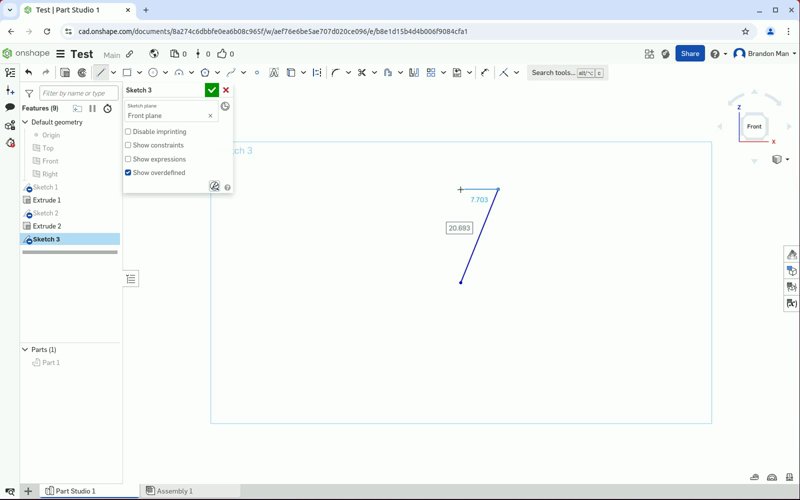
click(460, 189)
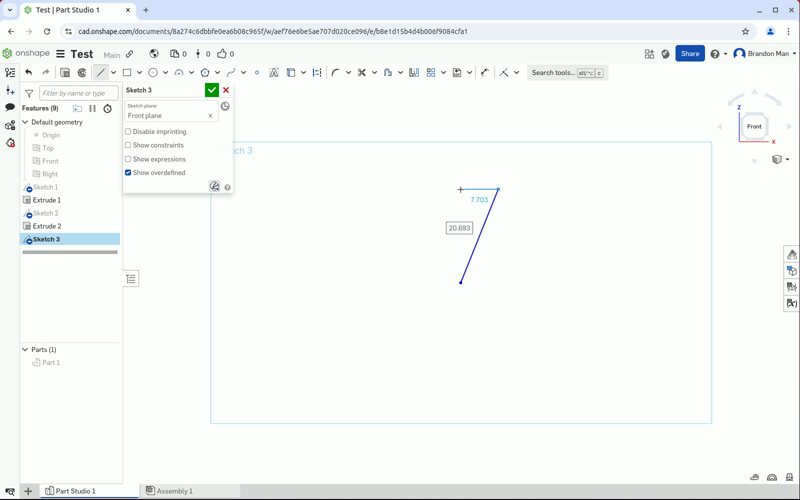
key_up(shift)
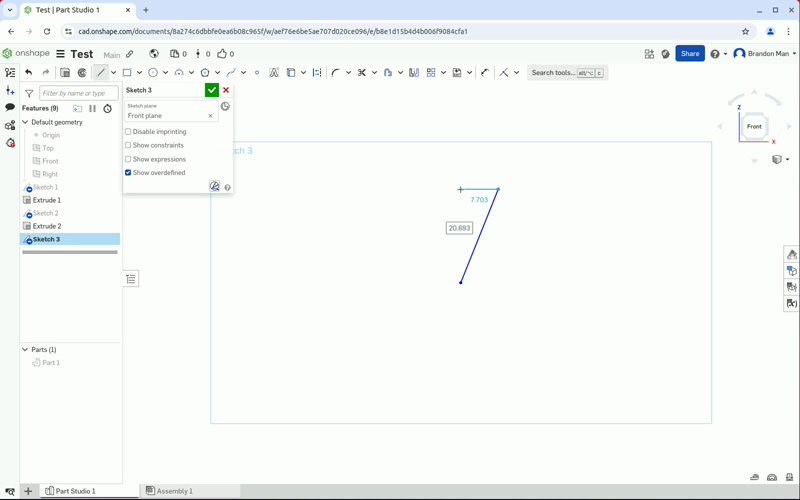
key_down(shift)
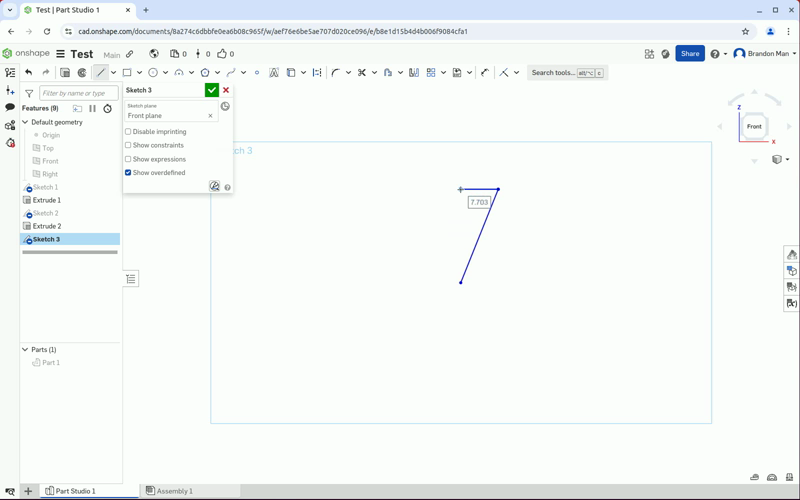
mouse_move(460, 282)
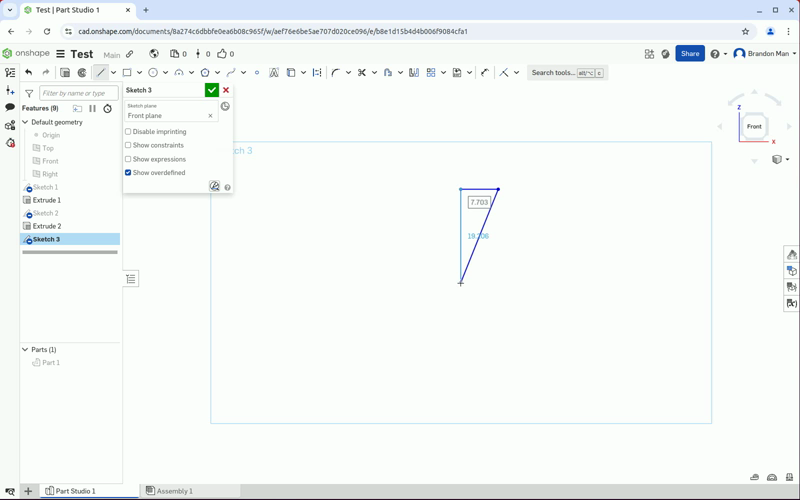
key_up(shift)
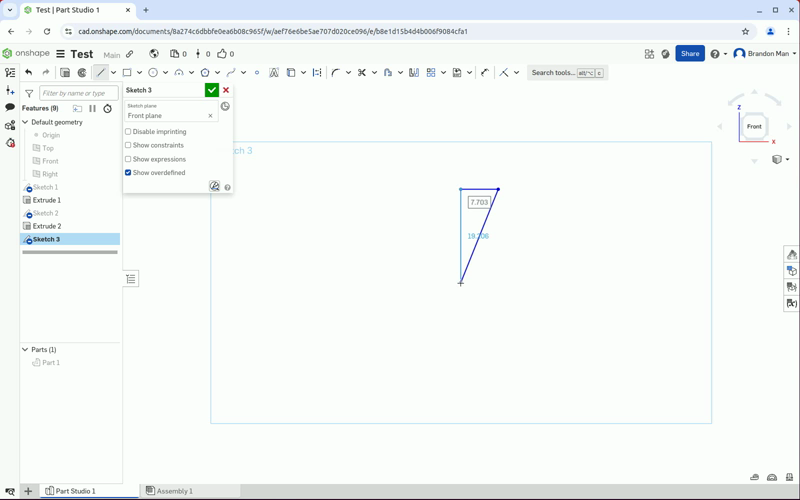
click(460, 282)
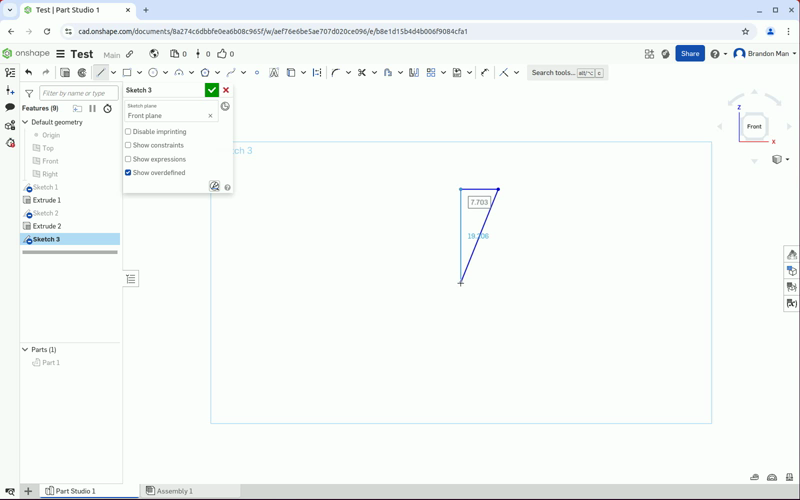
key(esc)
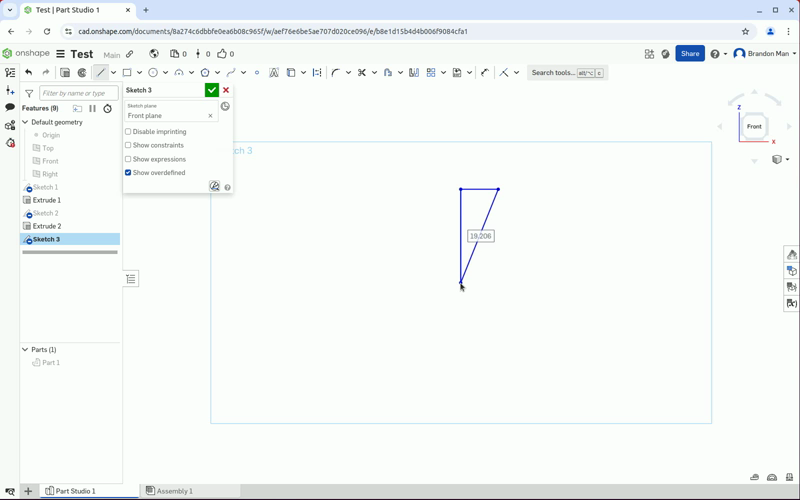
mouse_move(481, 213)
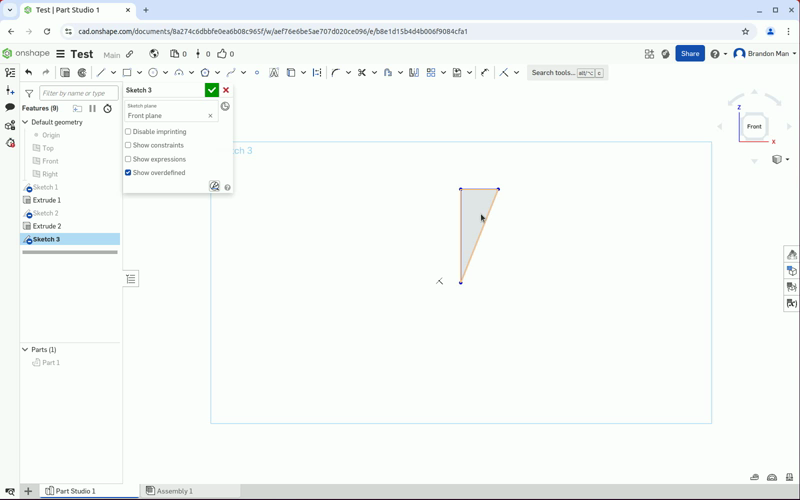
scroll(6)
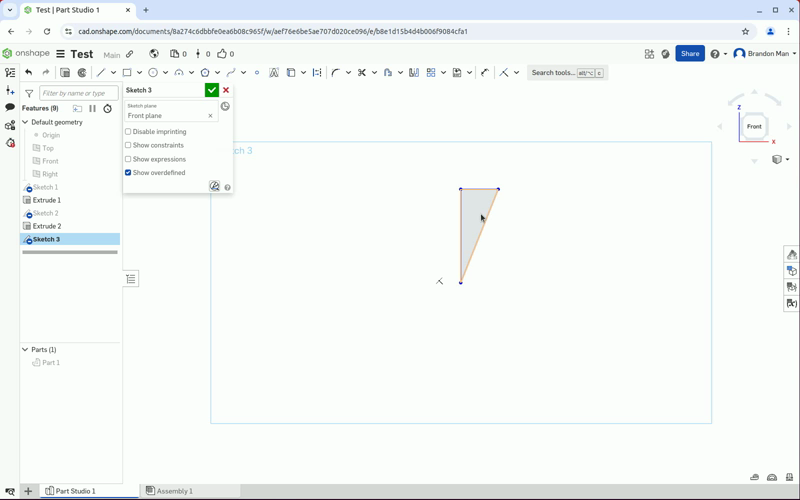
scroll(6)
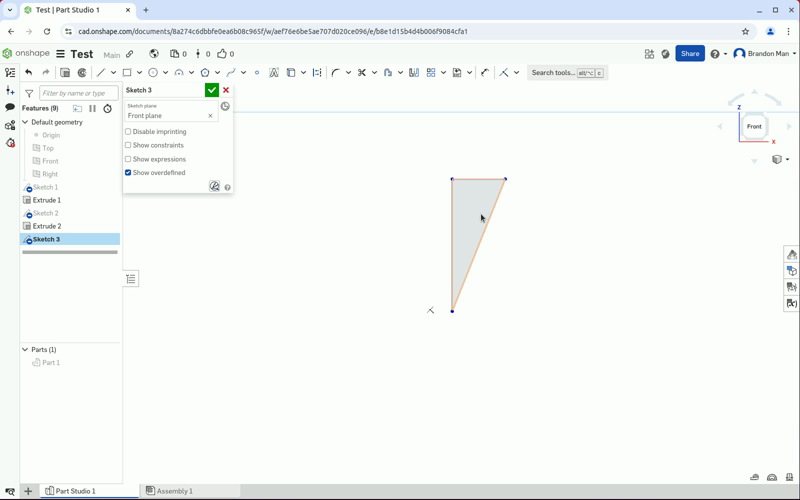
scroll(6)
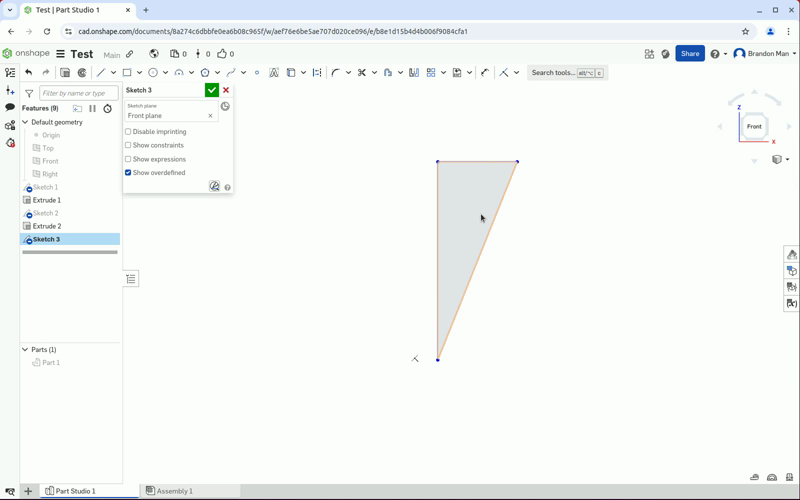
scroll(6)
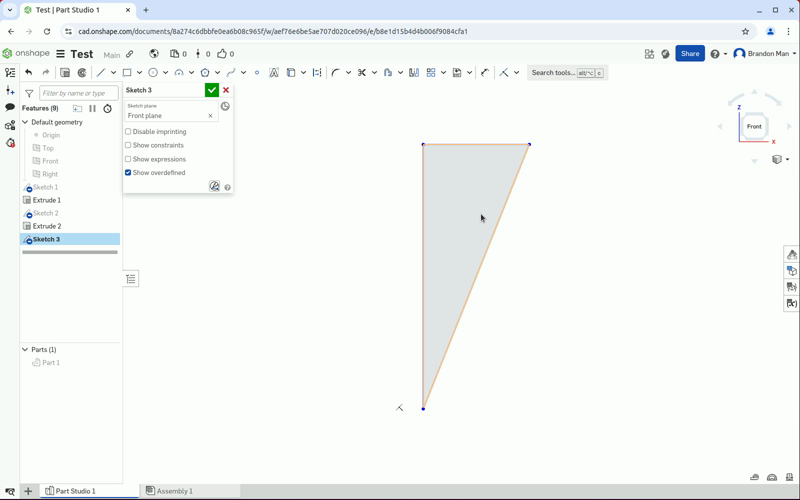
scroll(6)
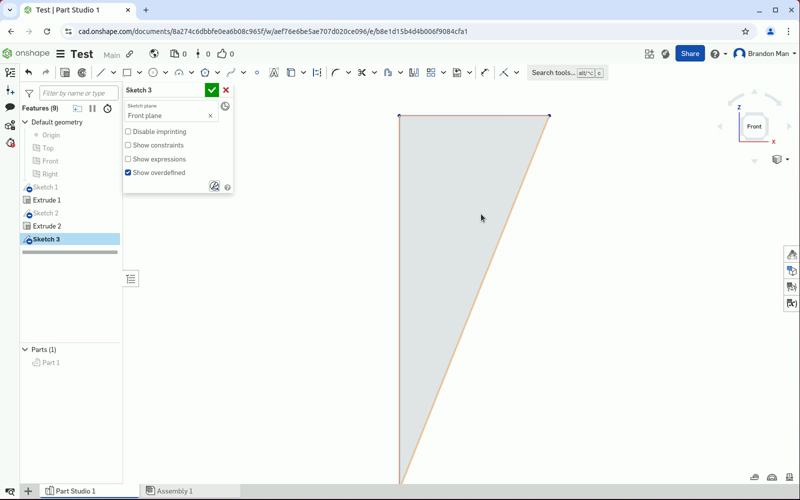
scroll(6)
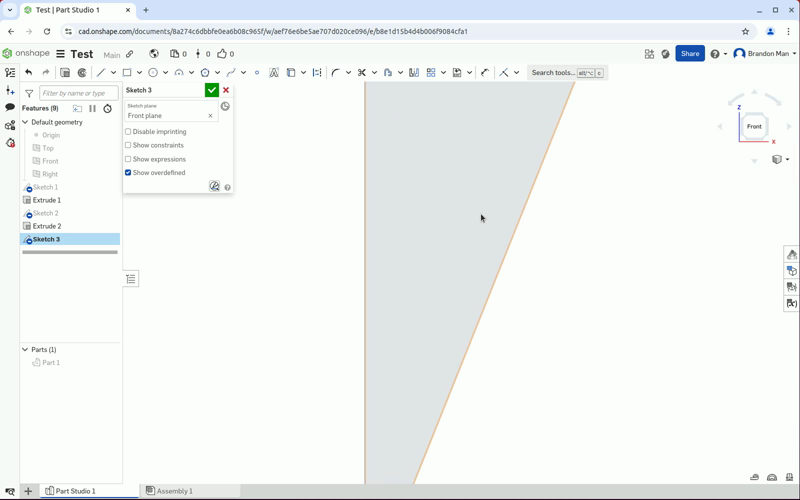
scroll(6)
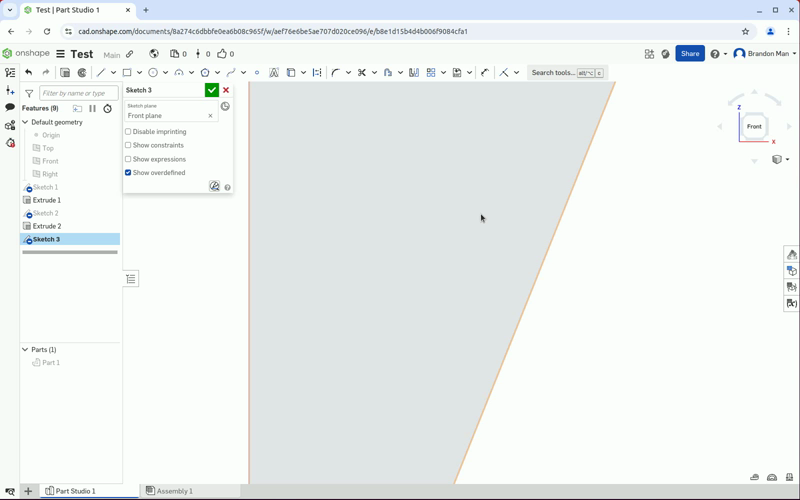
click(481, 213)
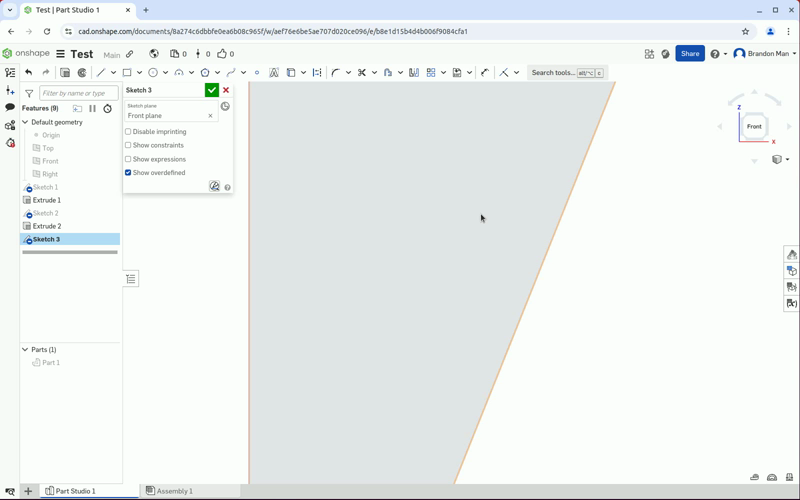
scroll(-6)
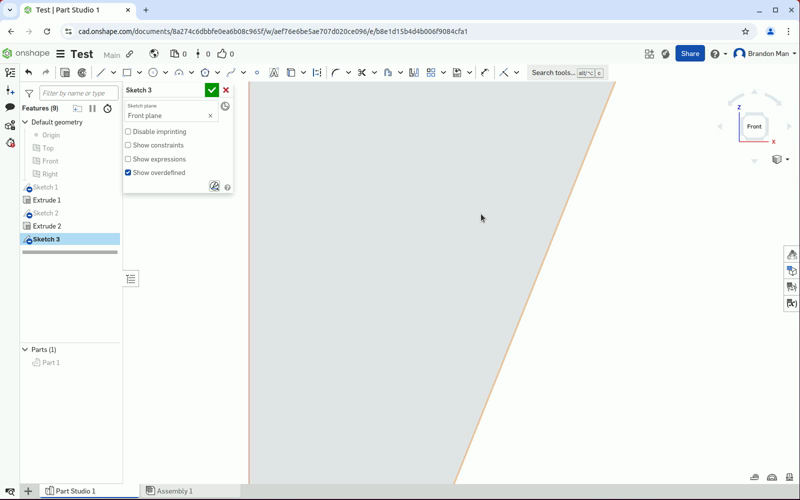
scroll(-6)
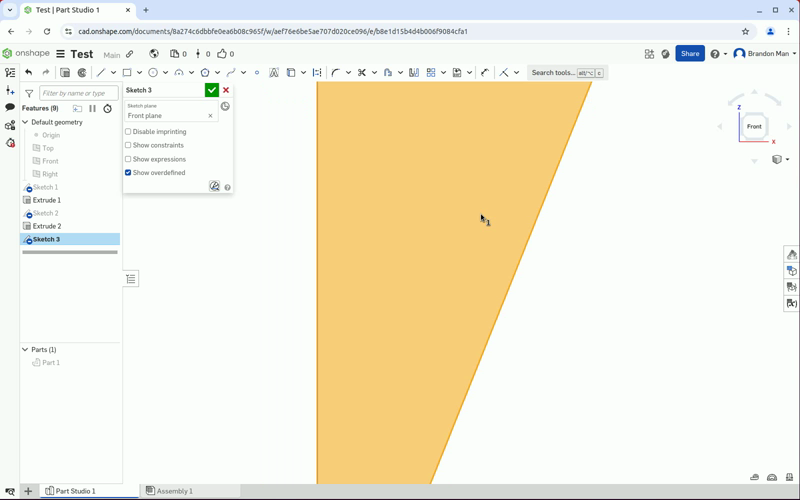
scroll(-6)
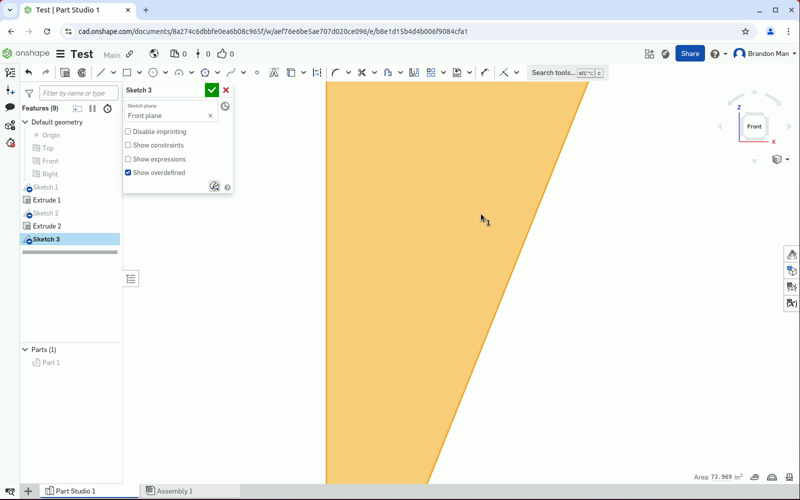
scroll(-6)
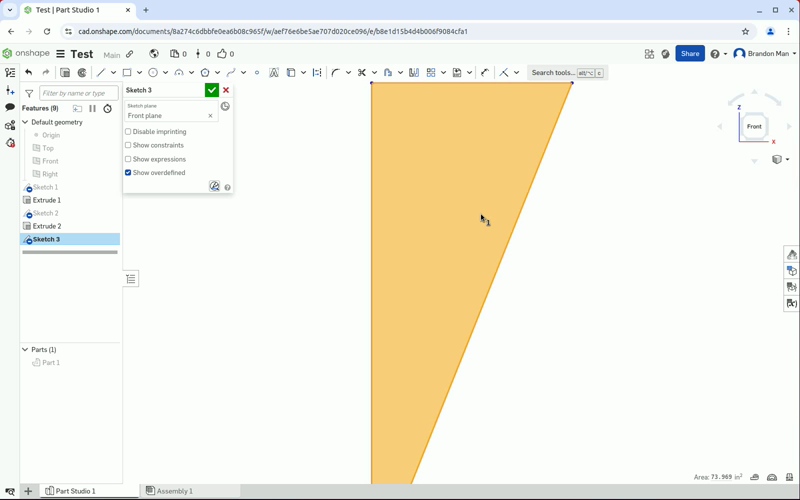
scroll(-6)
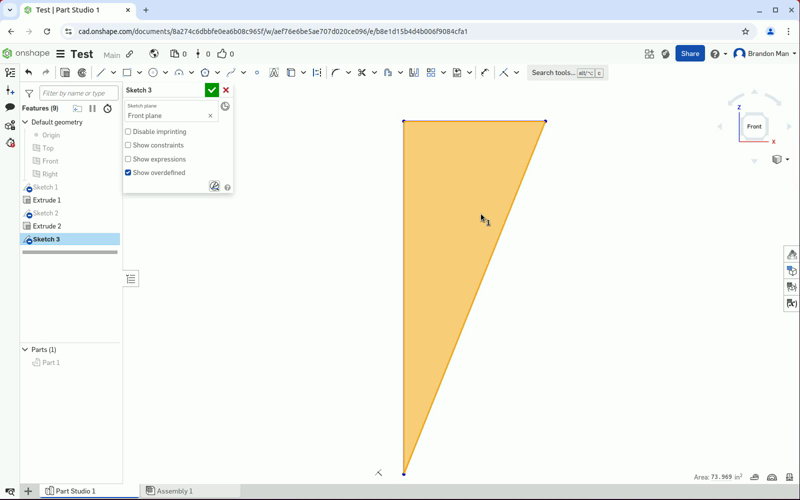
scroll(-6)
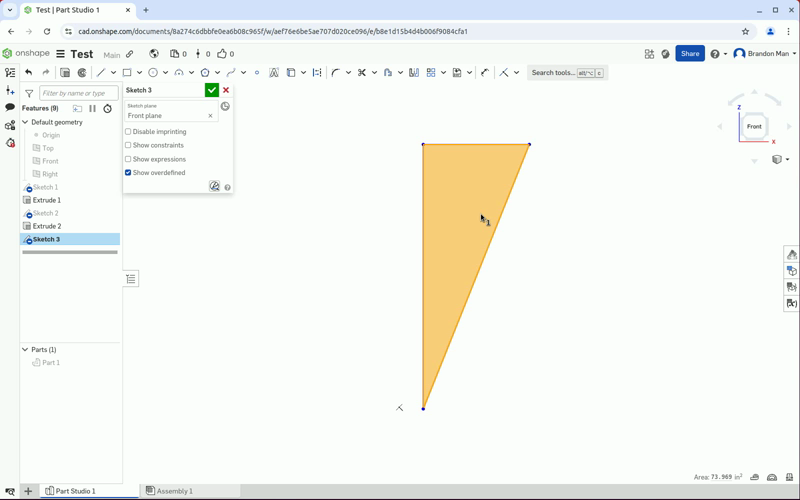
scroll(-6)
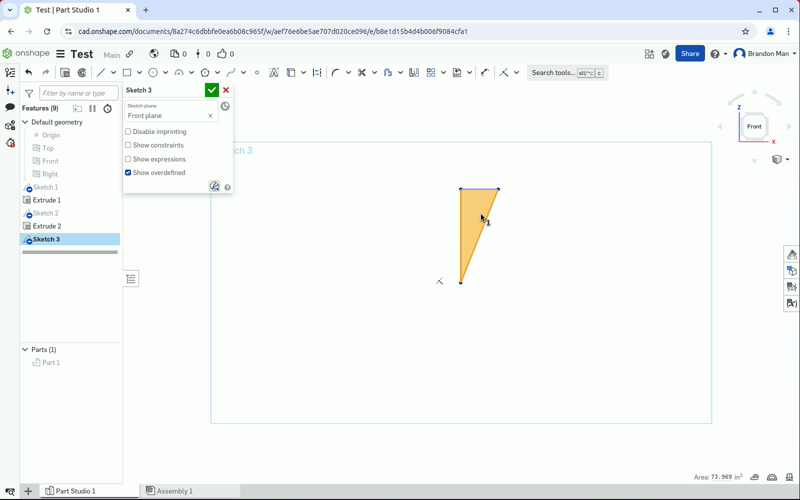
mouse_move(73, 352)
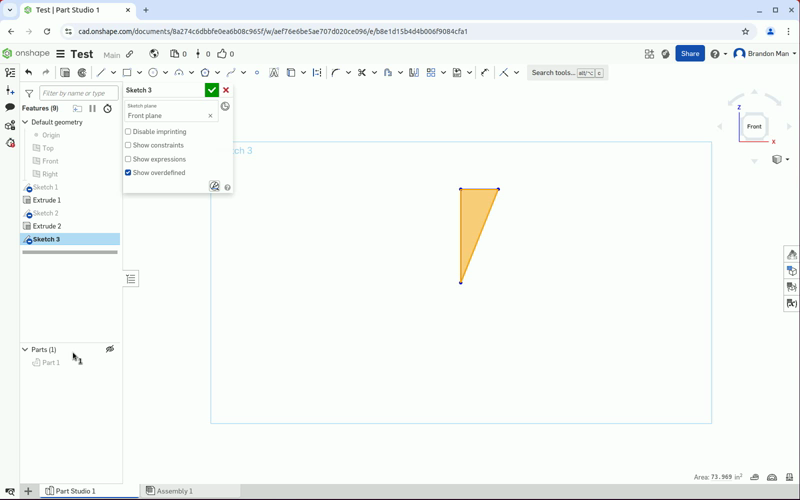
key(shift+y)
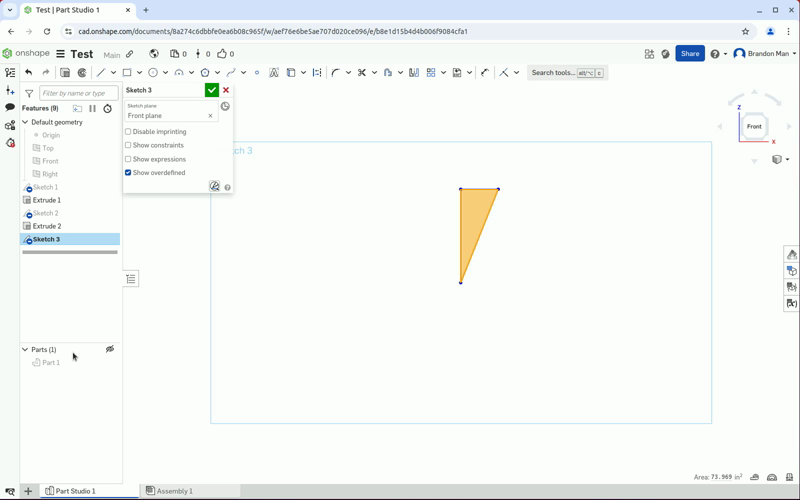
key(shift+e)
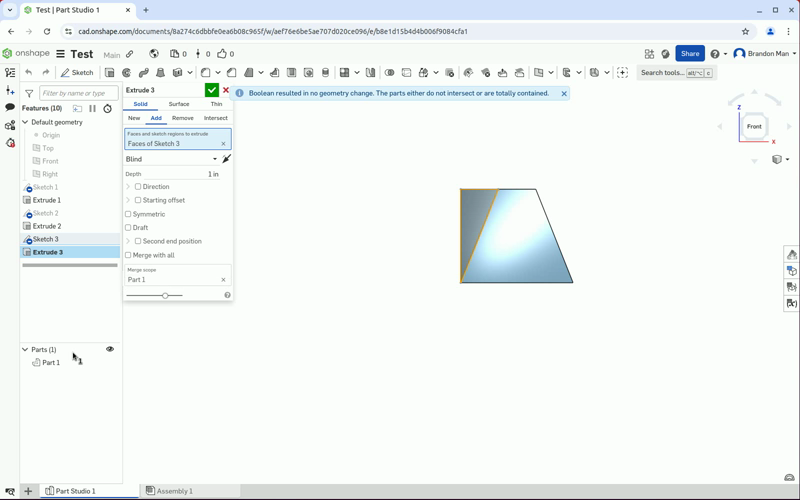
mouse_move(143, 106)
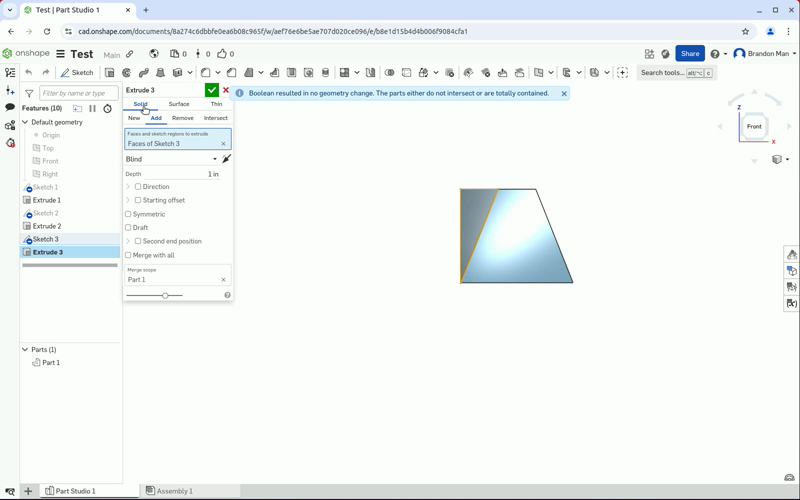
click(143, 106)
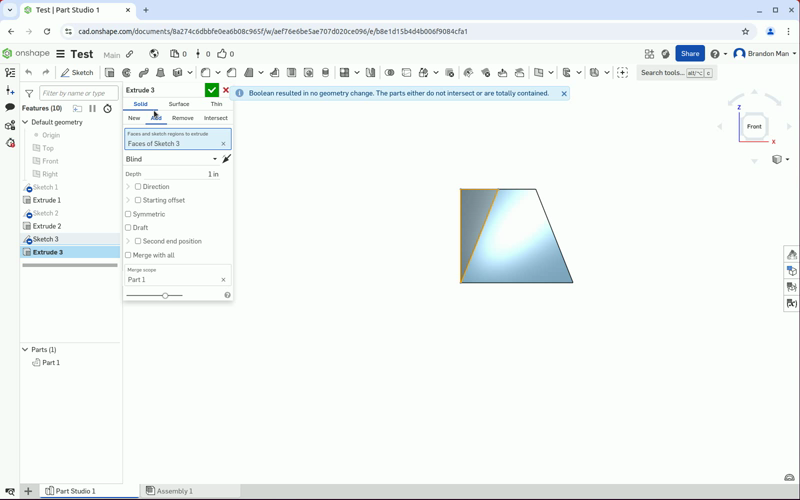
mouse_move(186, 120)
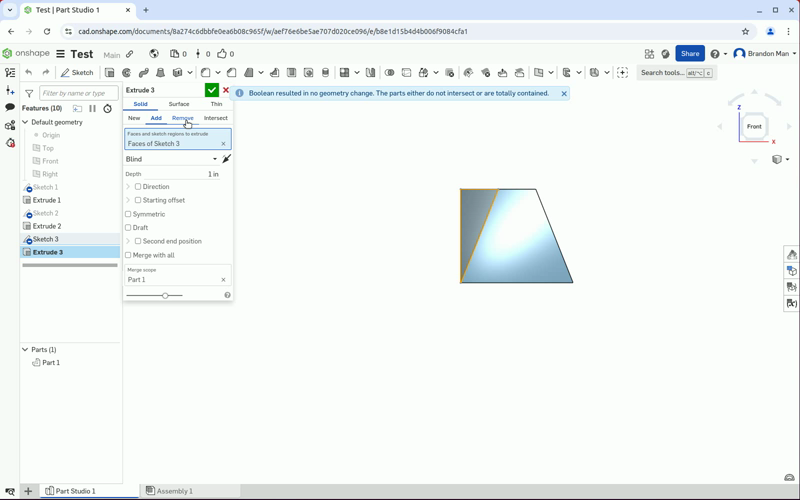
click(186, 120)
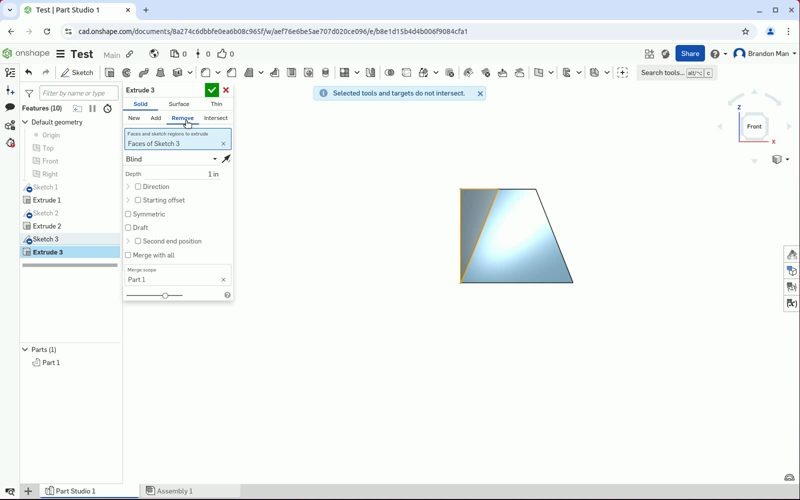
key(tab, 4)
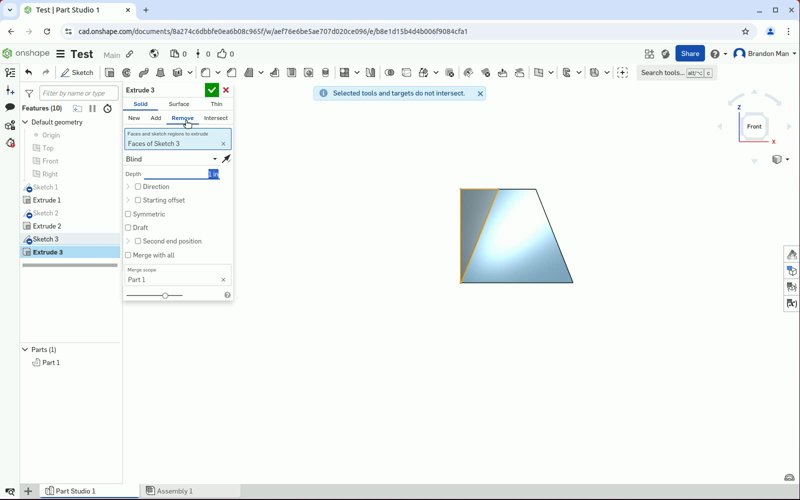
text(-15.405)
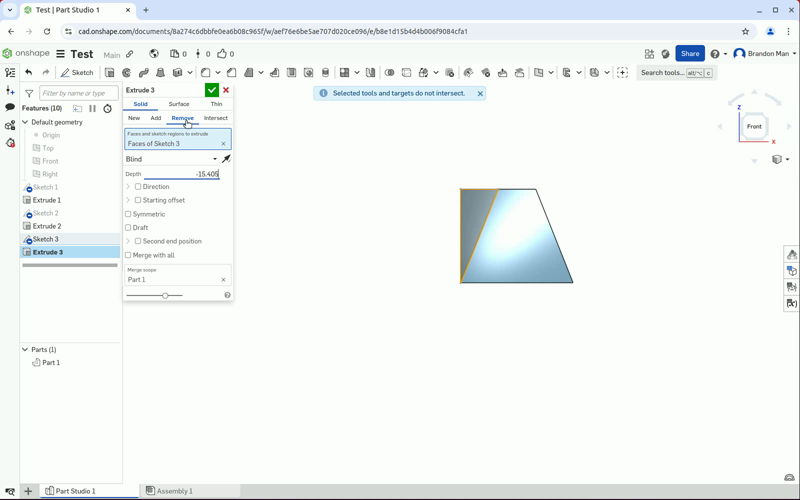
key(tab, 6)
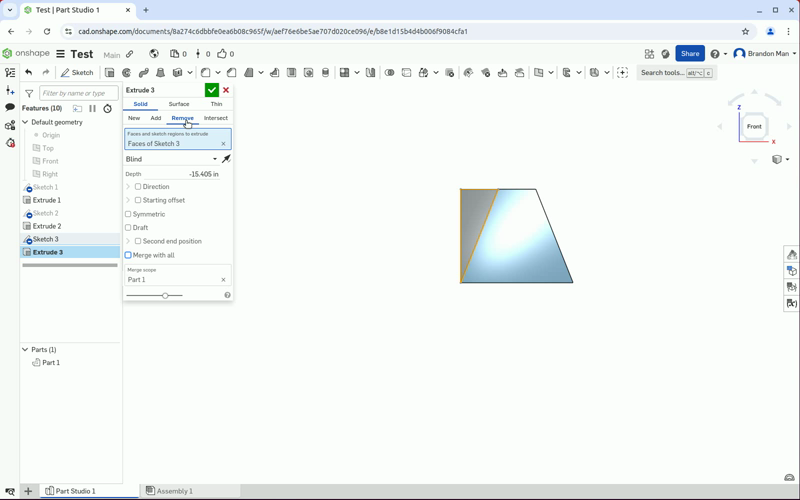
key(space)
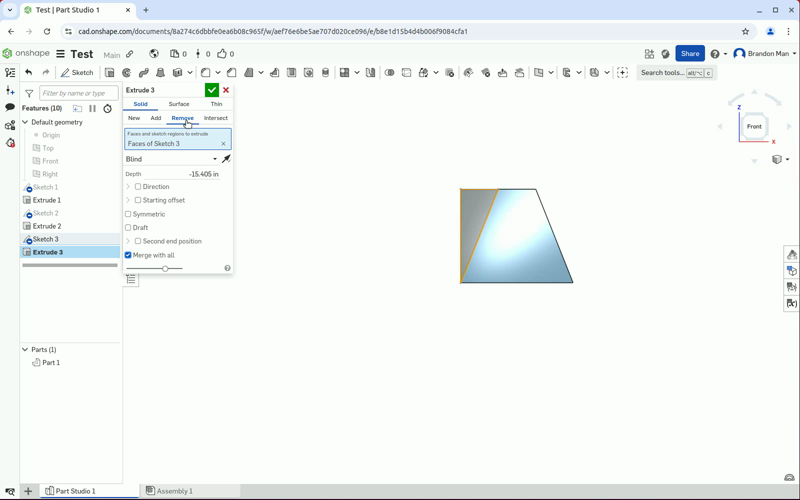
key(enter)
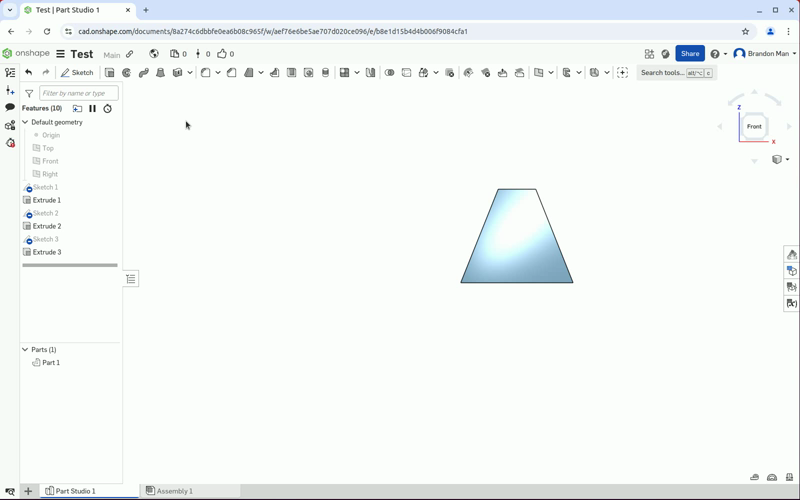
key(shift+h)
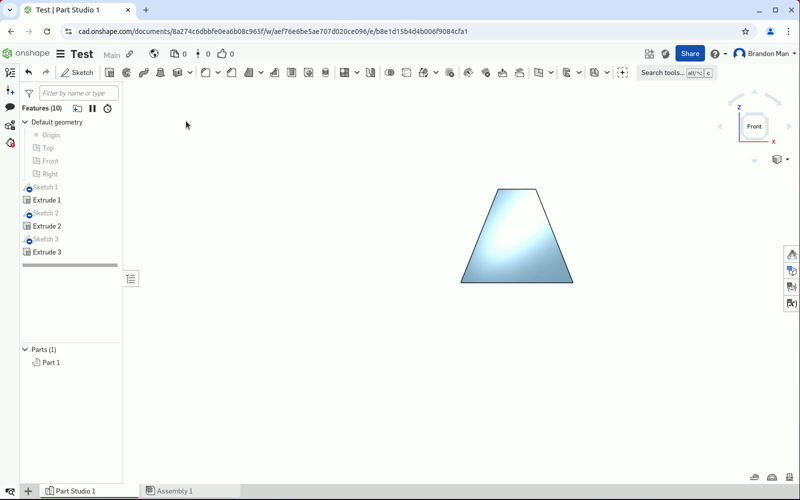
key(shift+h)
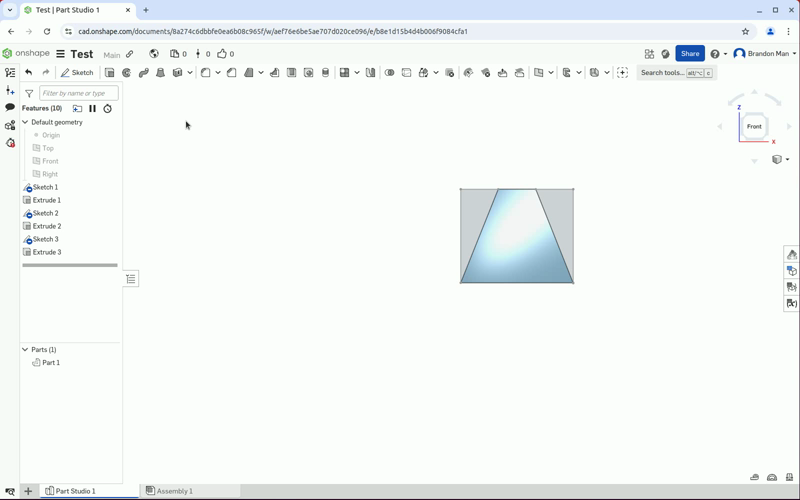
key(shift+7)
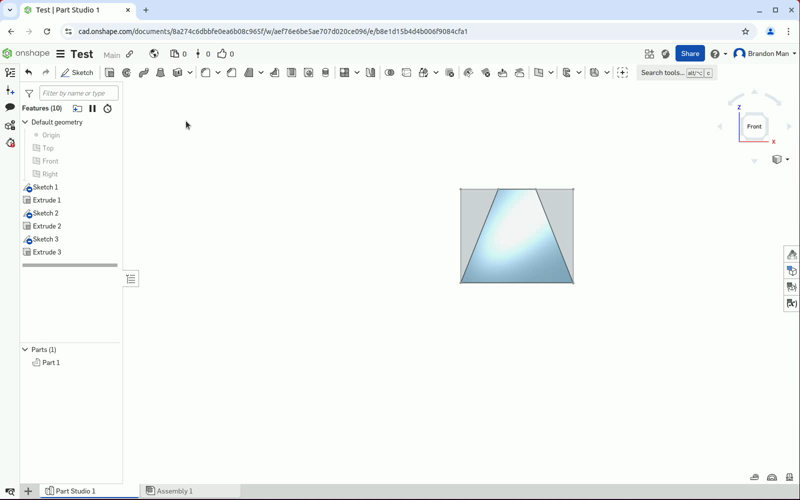
key(left, 2)
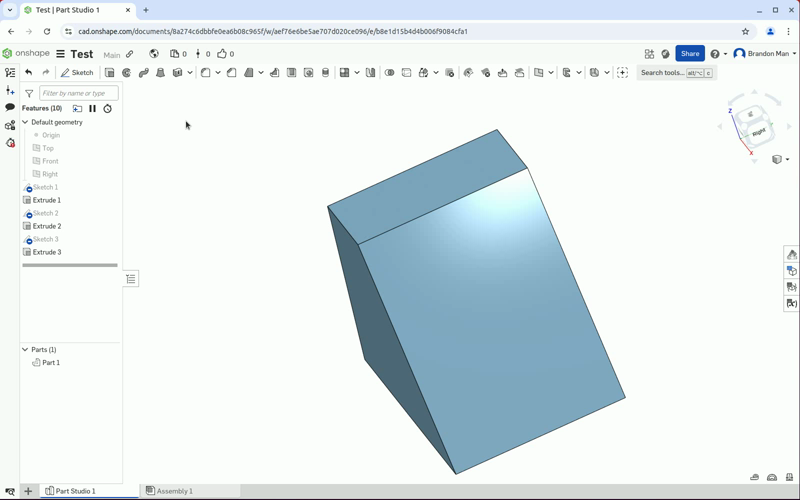
key(down, 2)
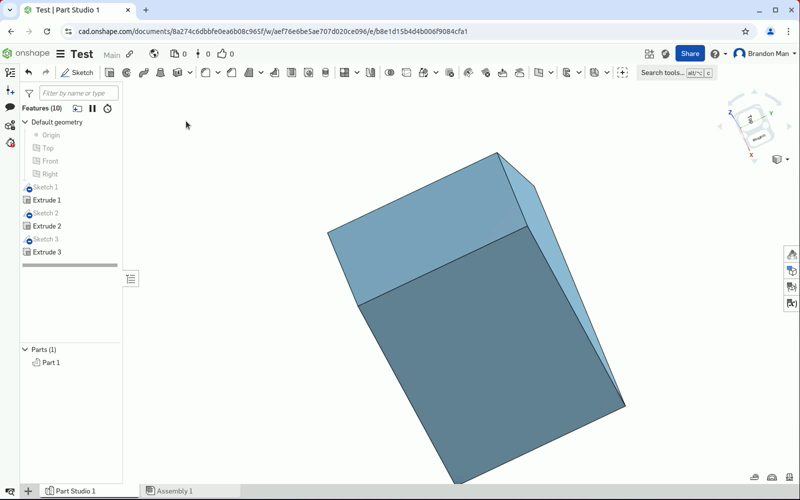
key(up, 2)
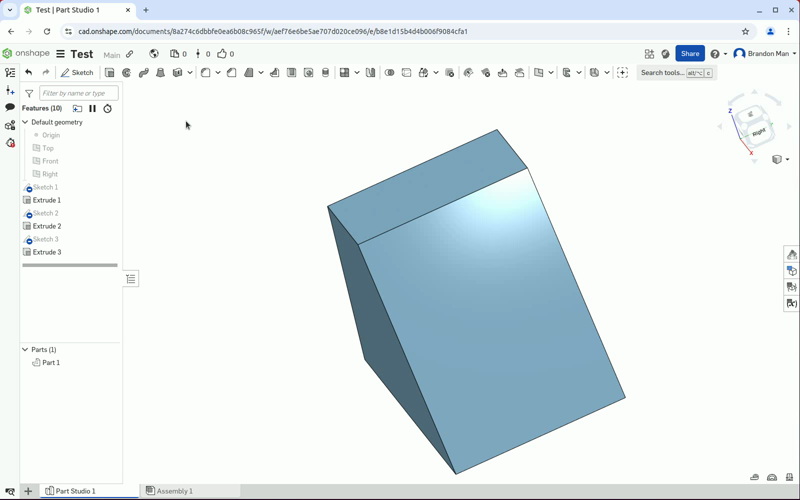
key(right, 2)
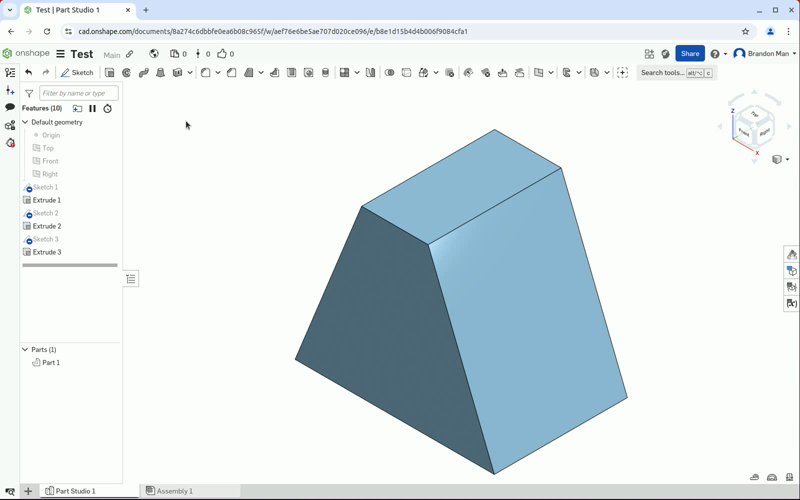
mouse_move(73, 189)
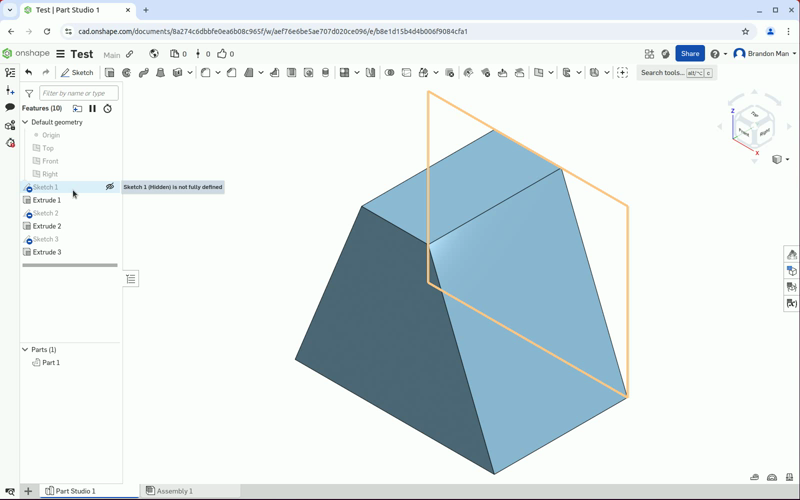
click(73, 189)